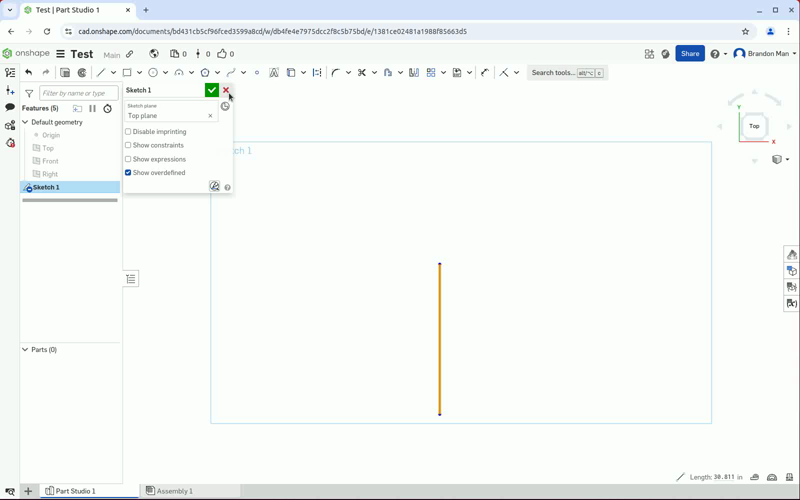
key(shift+h)
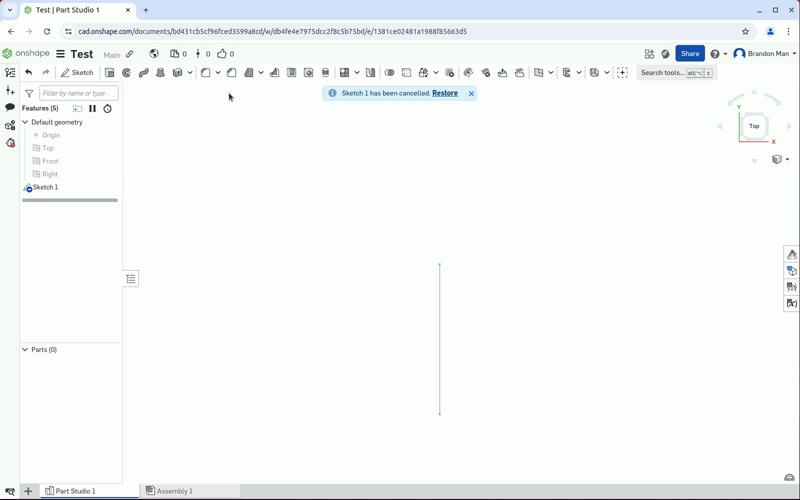
key(shift+s)
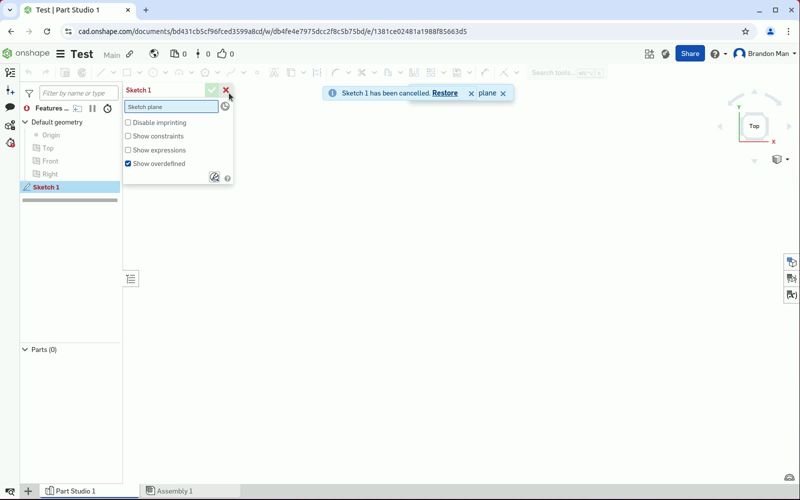
mouse_move(73, 150)
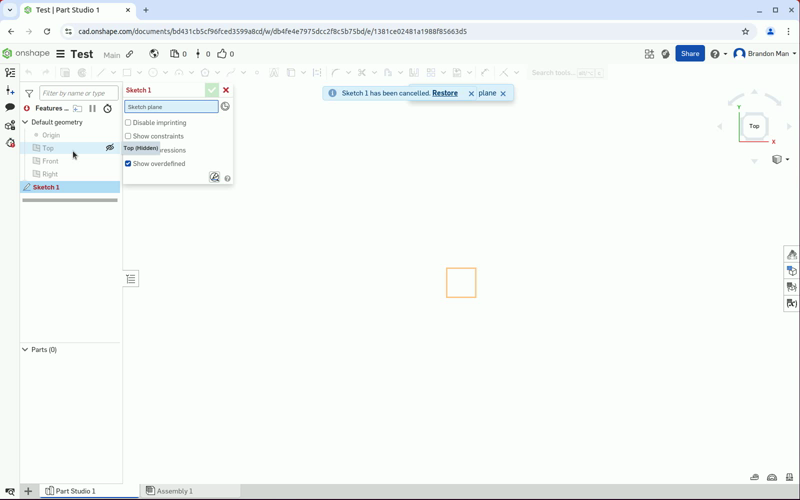
click(73, 150)
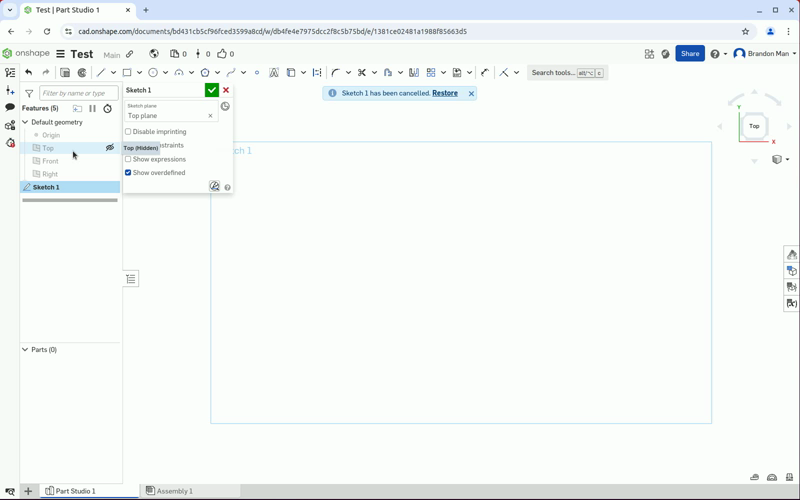
mouse_move(73, 352)
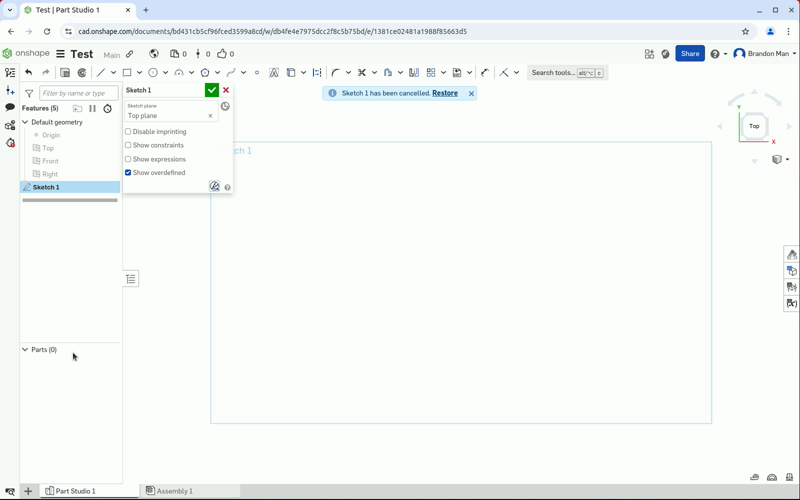
key(y)
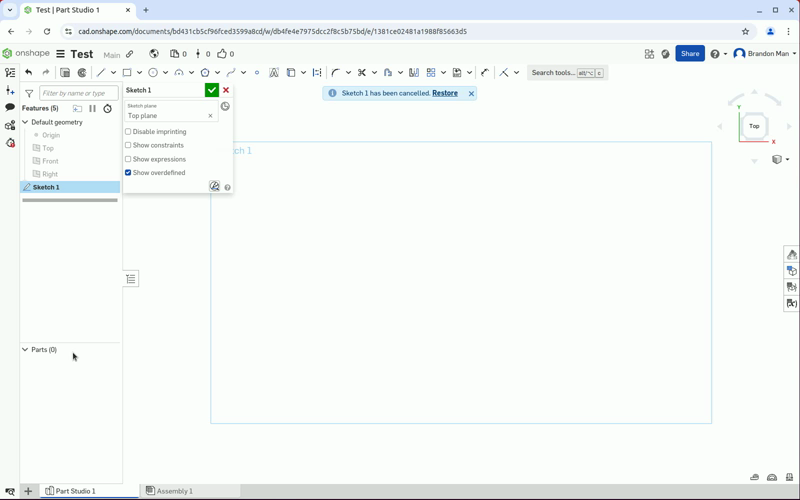
key(l)
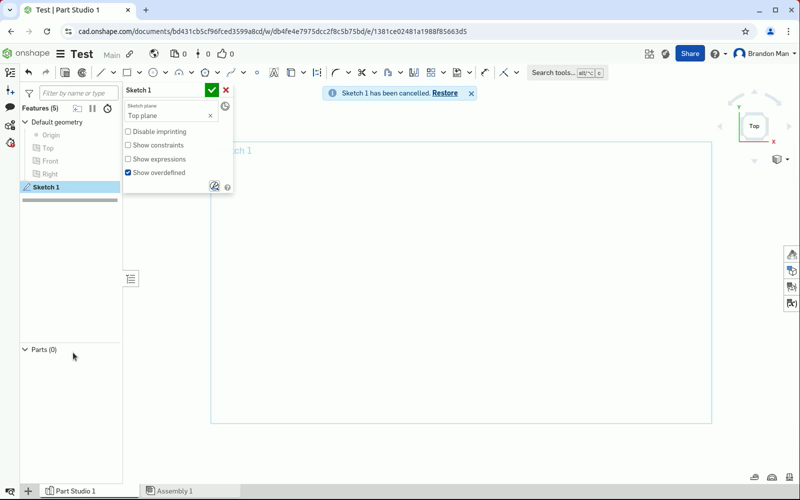
key_down(shift)
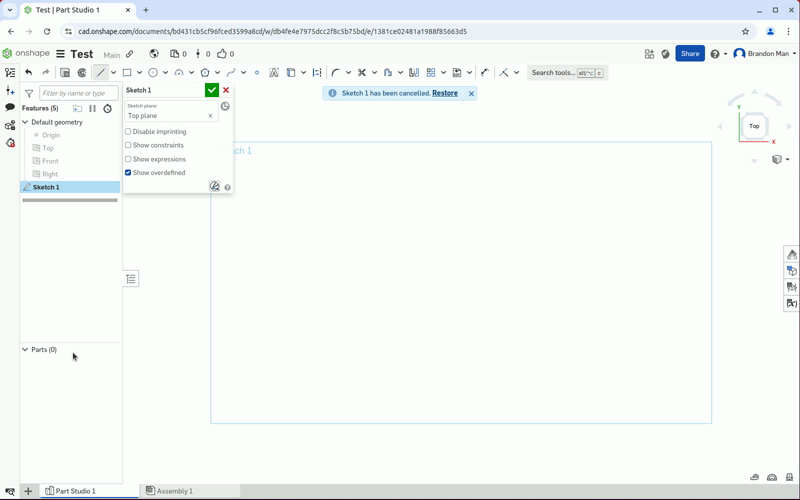
mouse_move(348, 373)
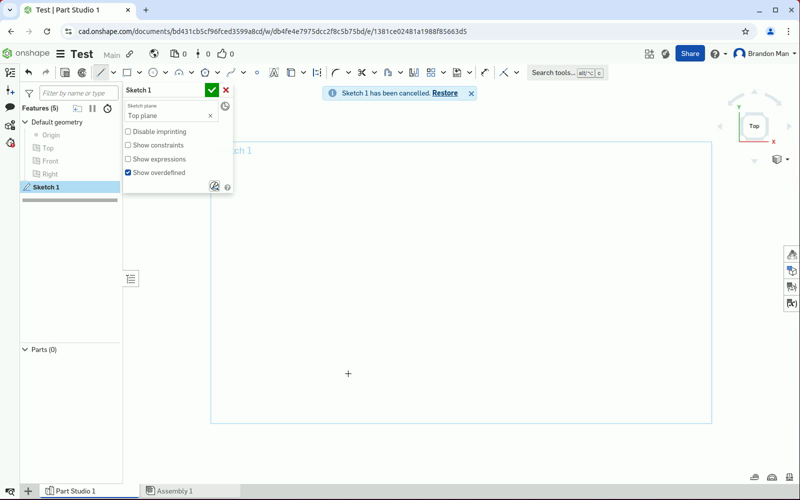
click(348, 373)
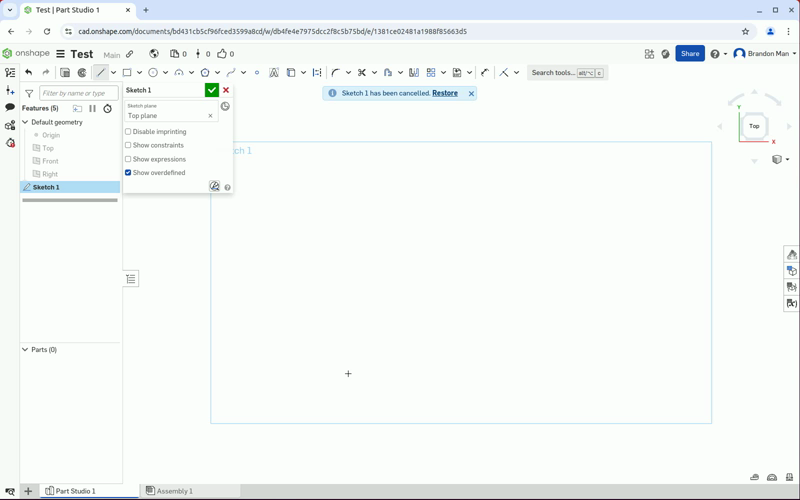
key_up(shift)
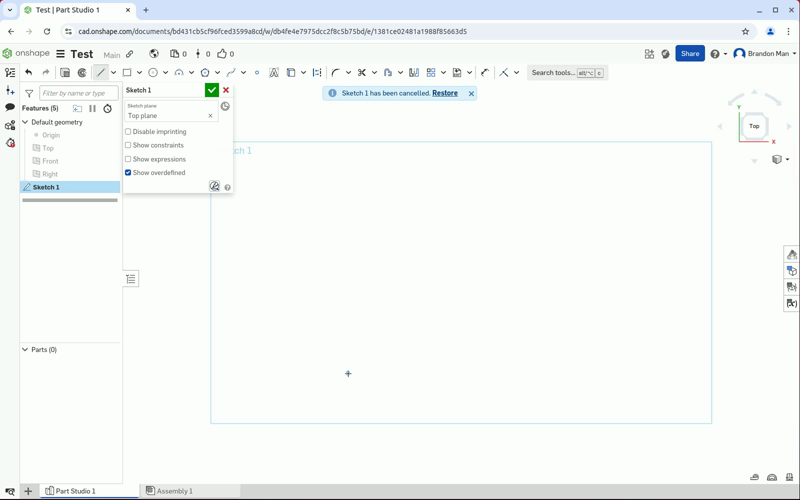
key_down(shift)
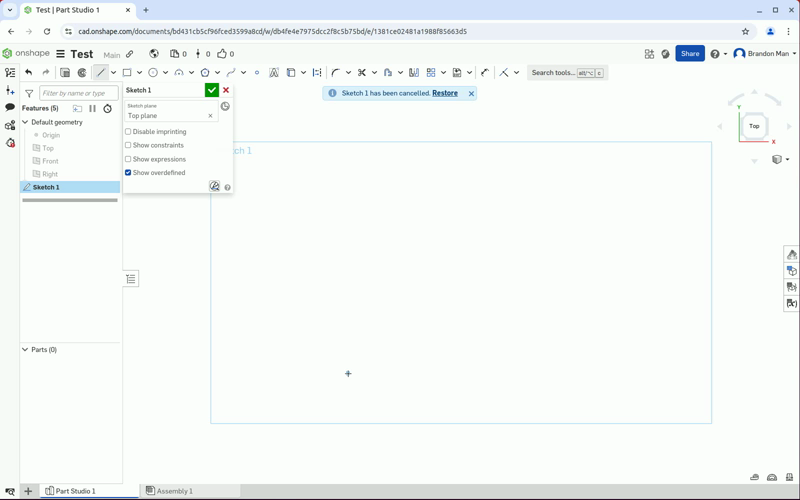
mouse_move(572, 373)
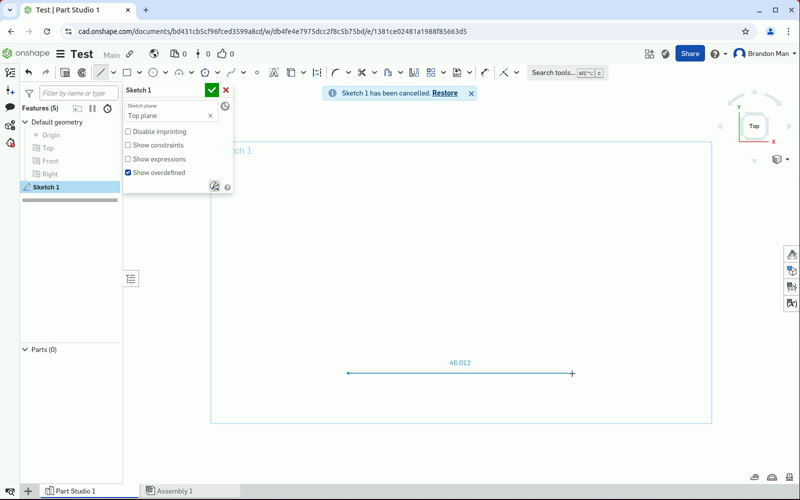
click(572, 373)
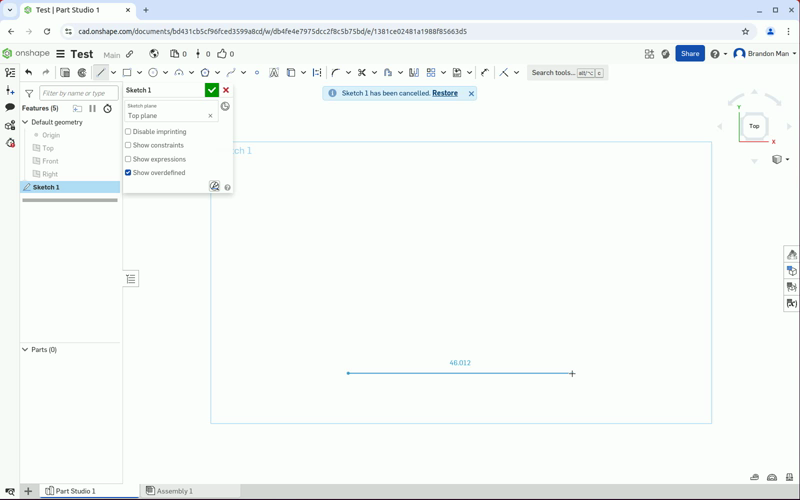
key_up(shift)
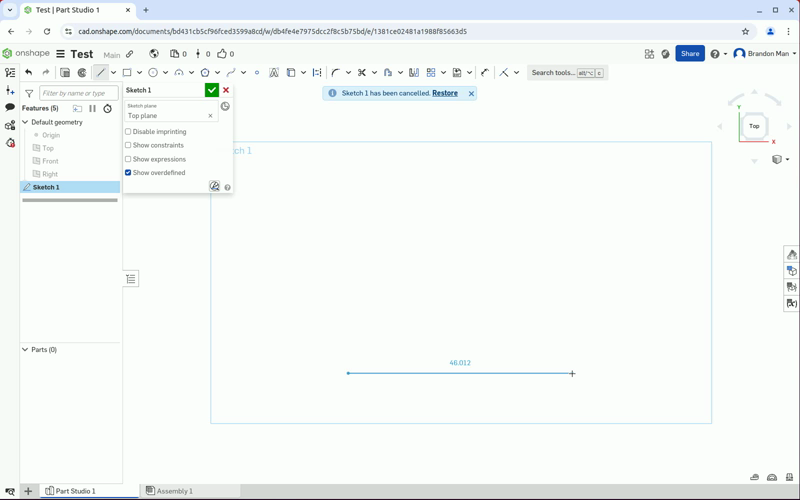
key_down(shift)
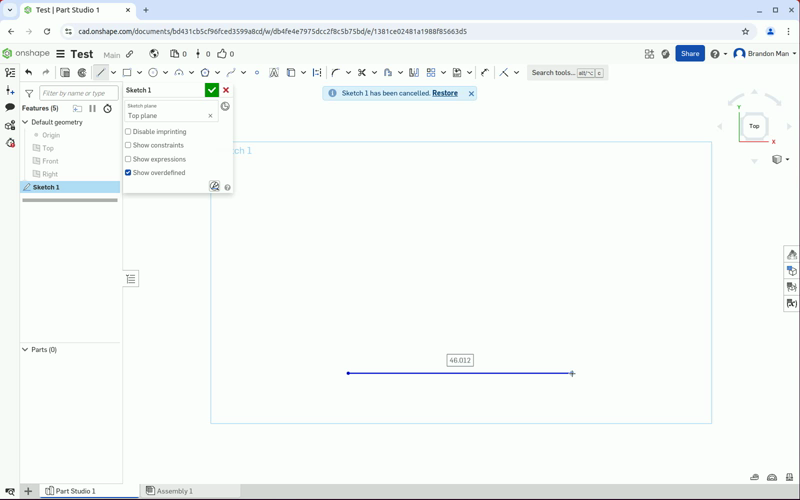
mouse_move(572, 194)
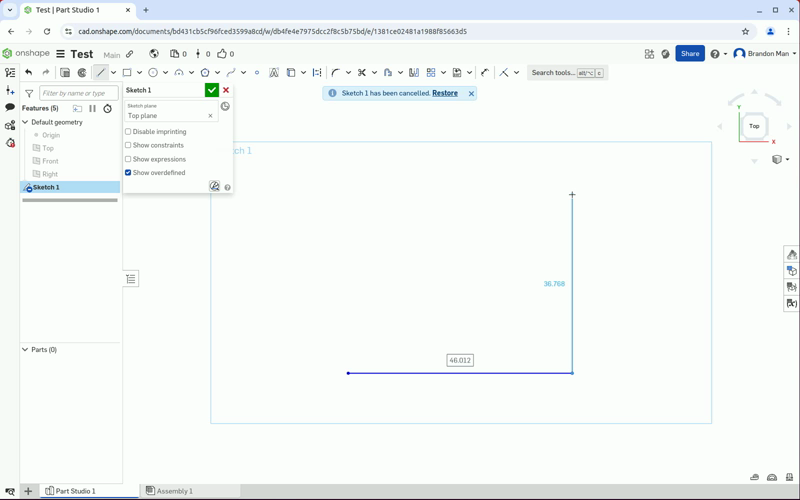
click(572, 194)
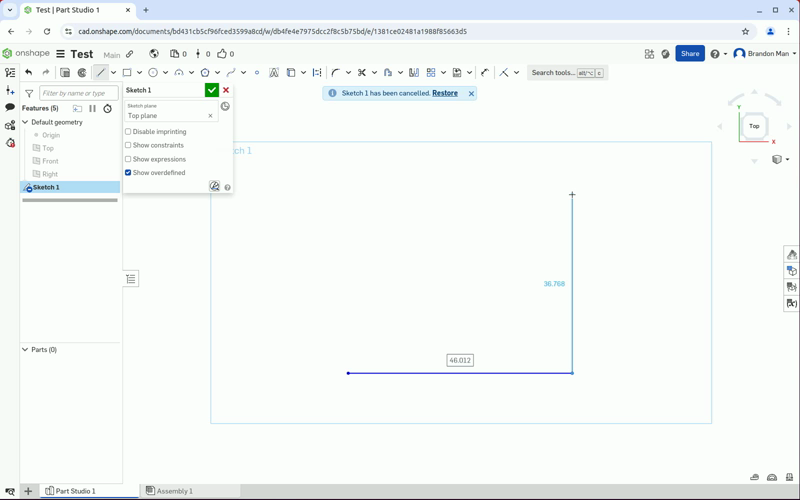
key_up(shift)
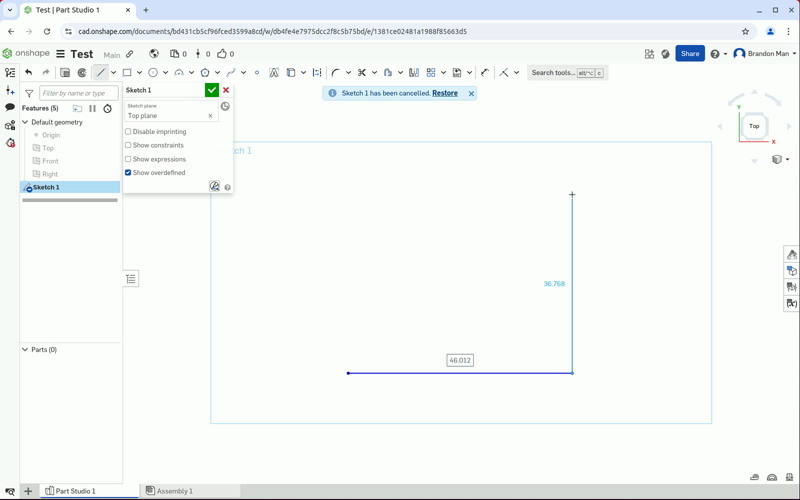
key_down(shift)
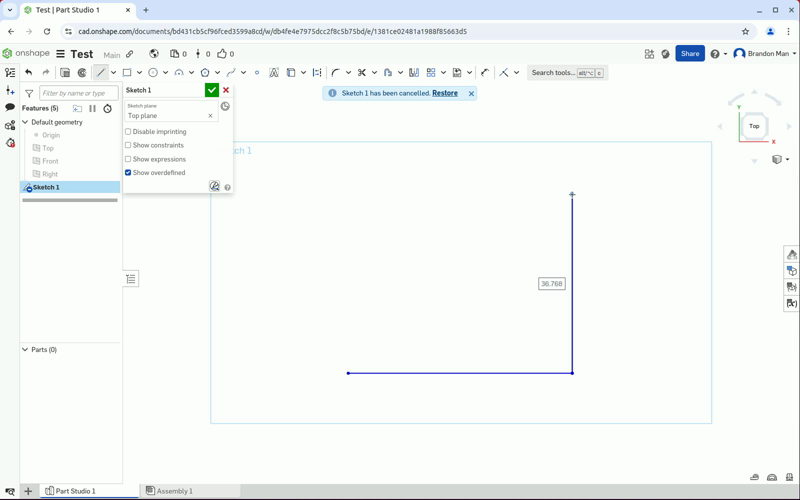
mouse_move(348, 194)
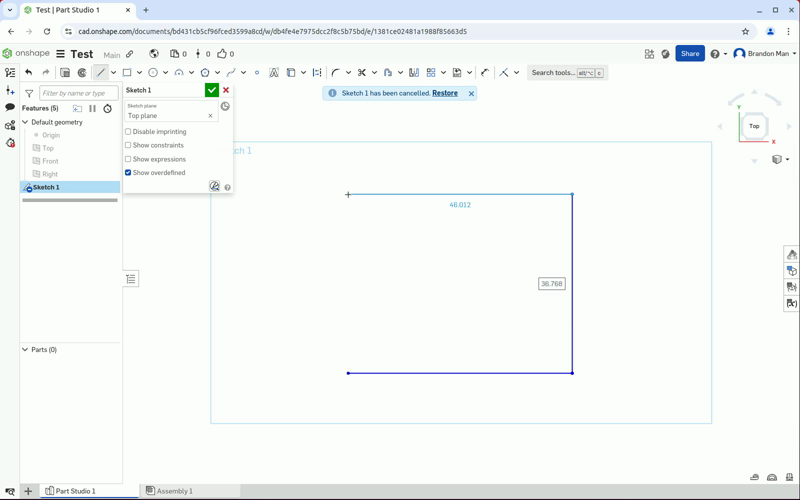
click(348, 194)
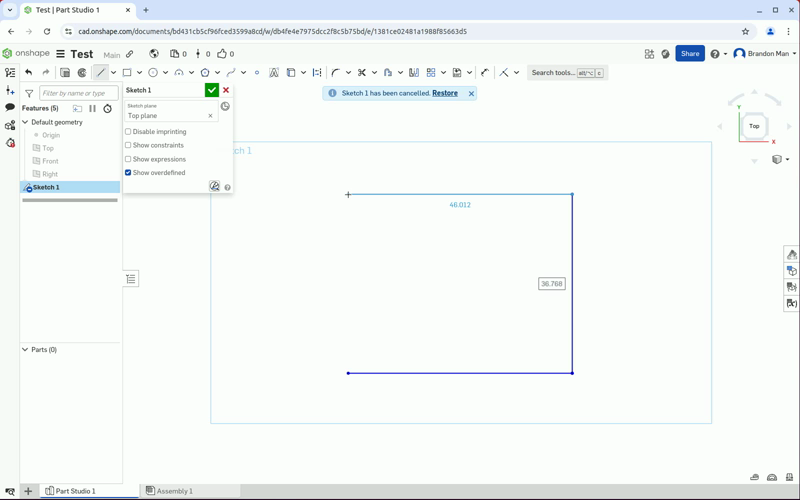
key_up(shift)
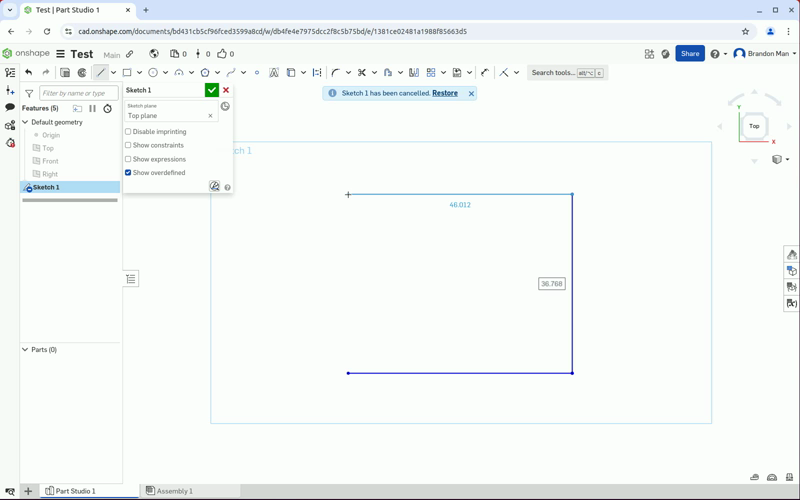
key_down(shift)
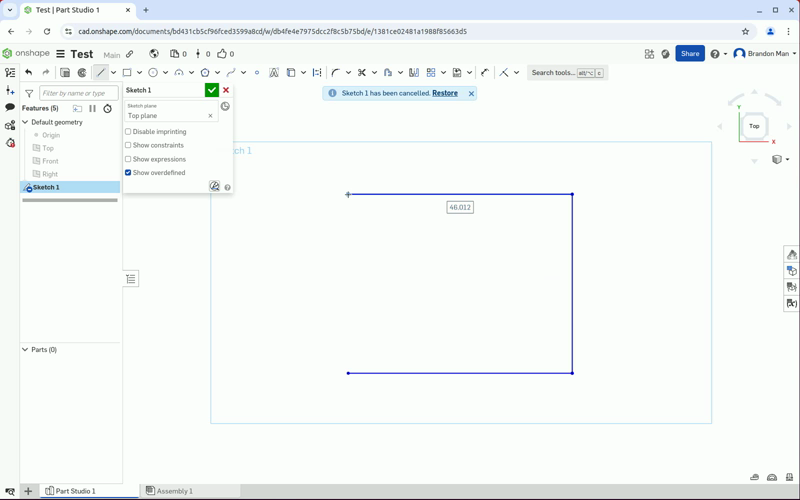
mouse_move(348, 373)
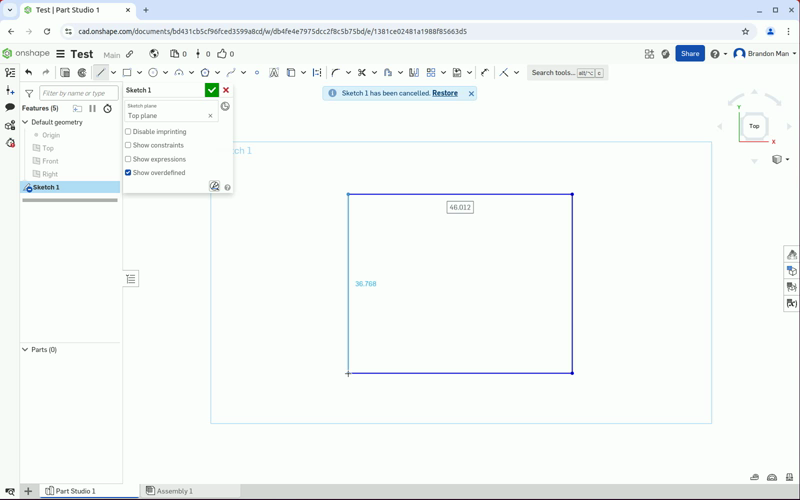
key_up(shift)
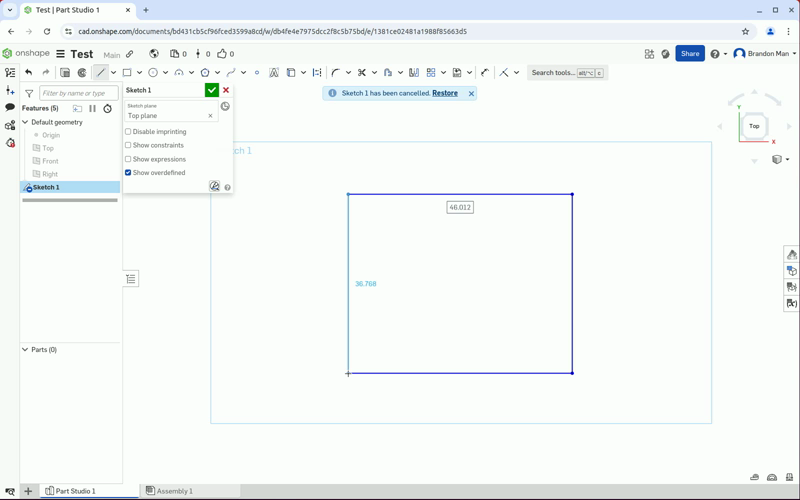
click(348, 373)
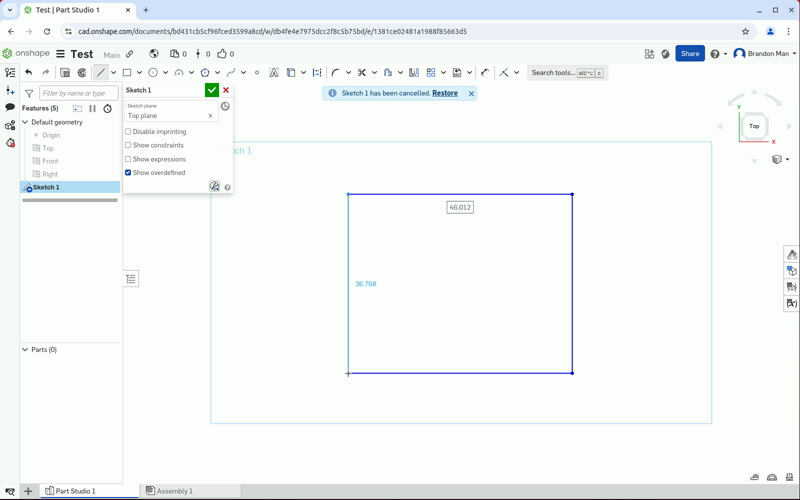
key(esc)
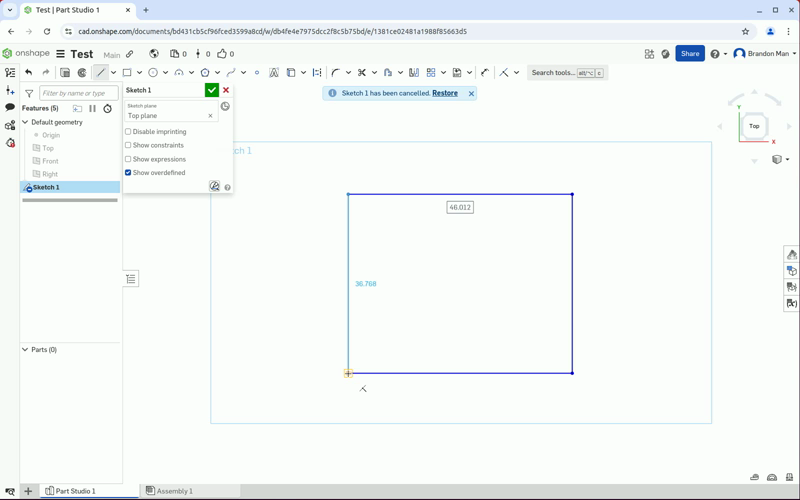
mouse_move(417, 316)
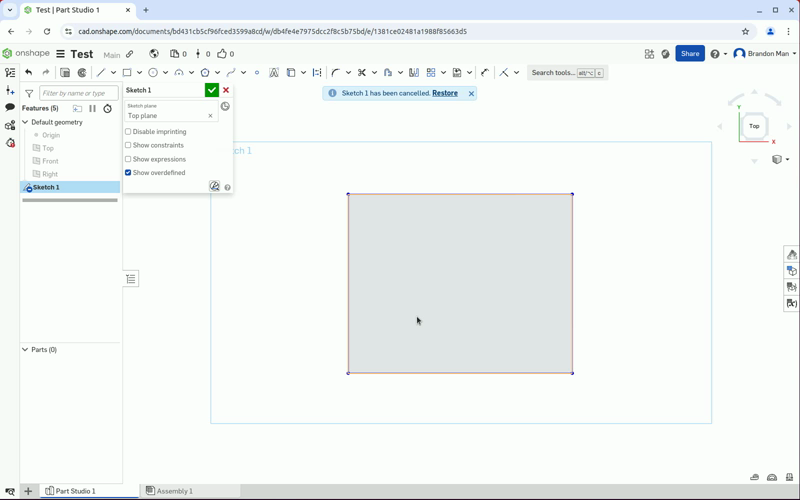
click(417, 316)
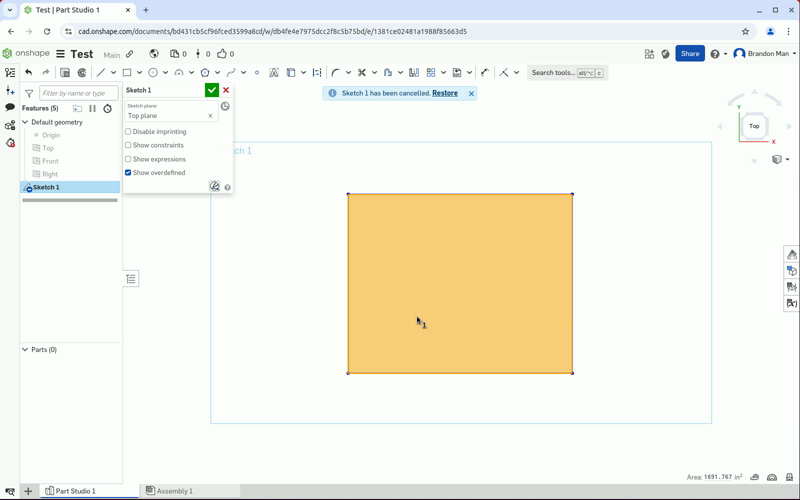
mouse_move(73, 352)
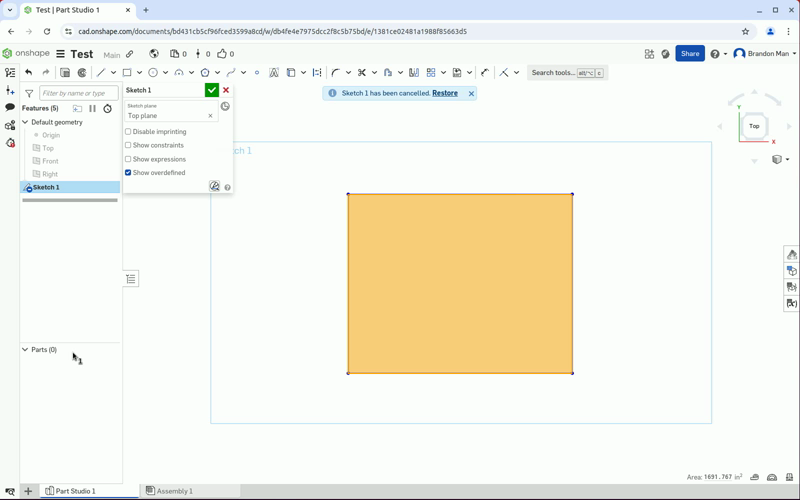
key(shift+y)
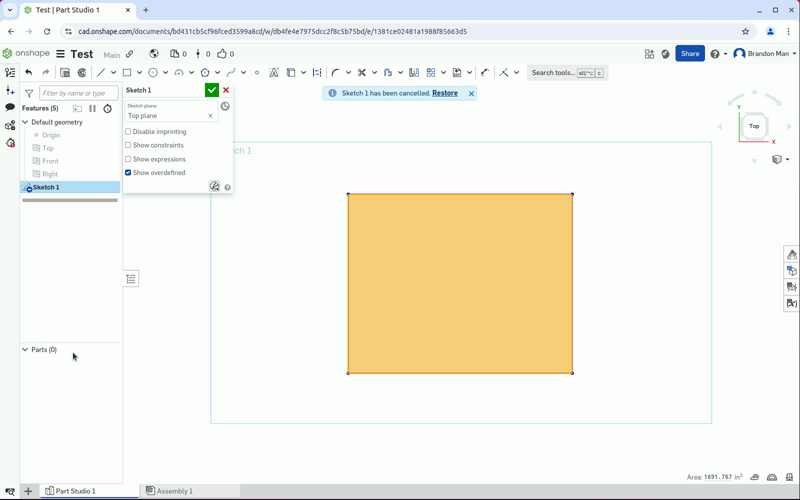
key(shift+e)
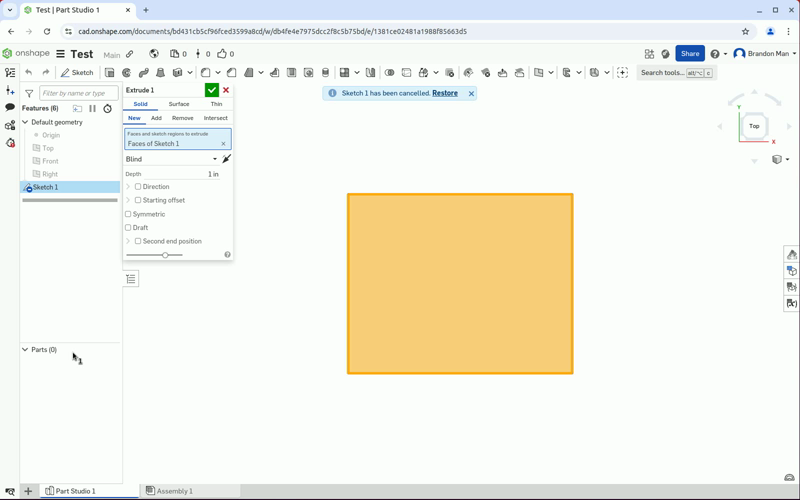
mouse_move(143, 106)
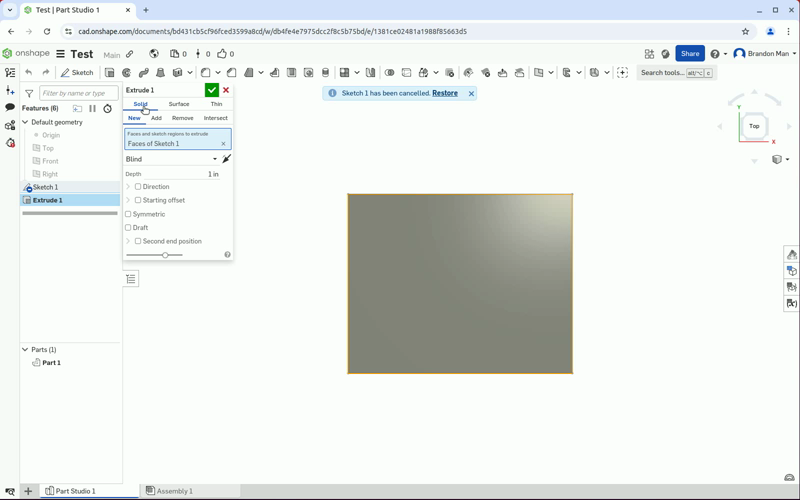
click(143, 106)
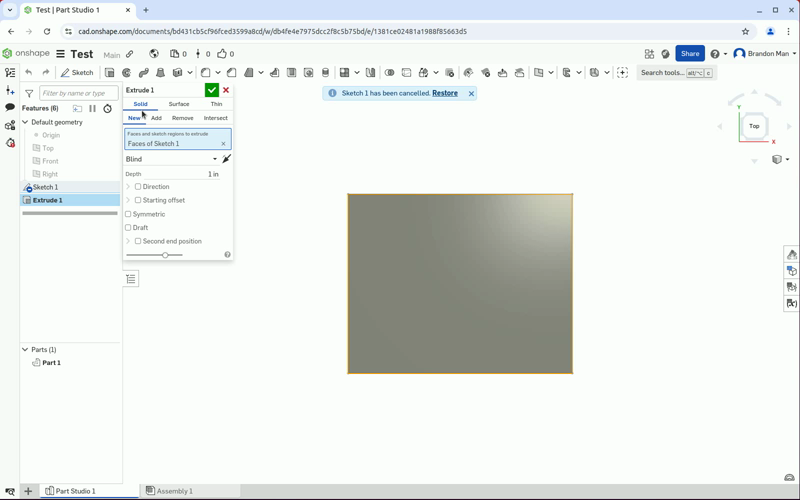
mouse_move(137, 120)
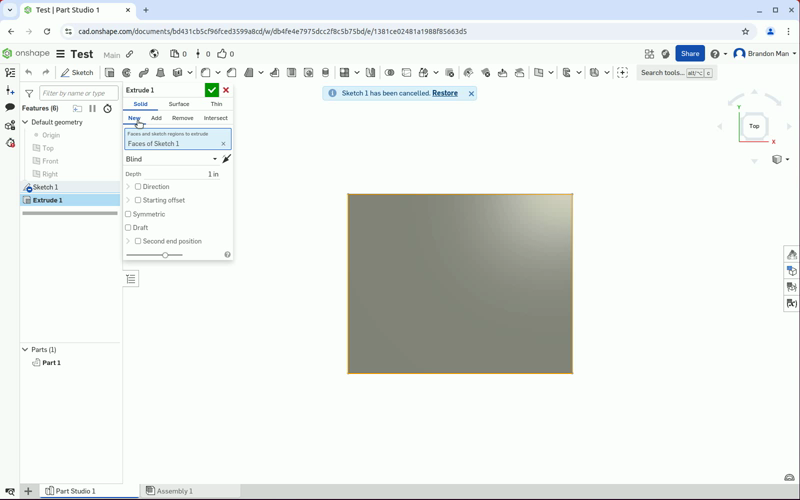
click(137, 120)
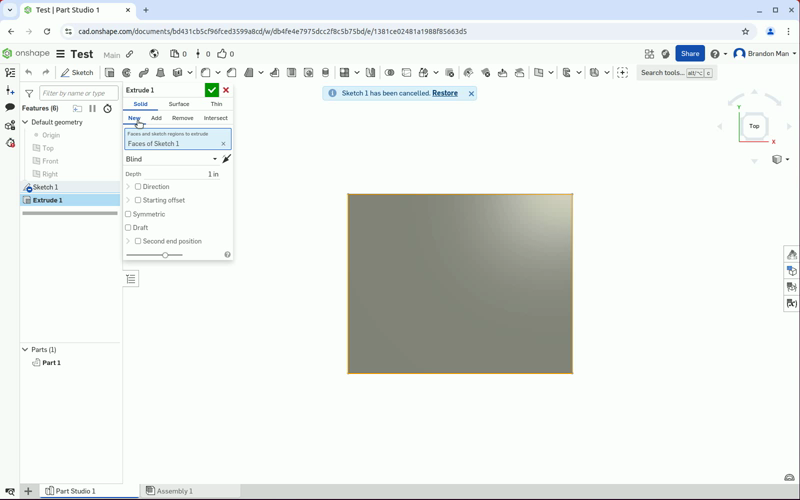
key(tab, 4)
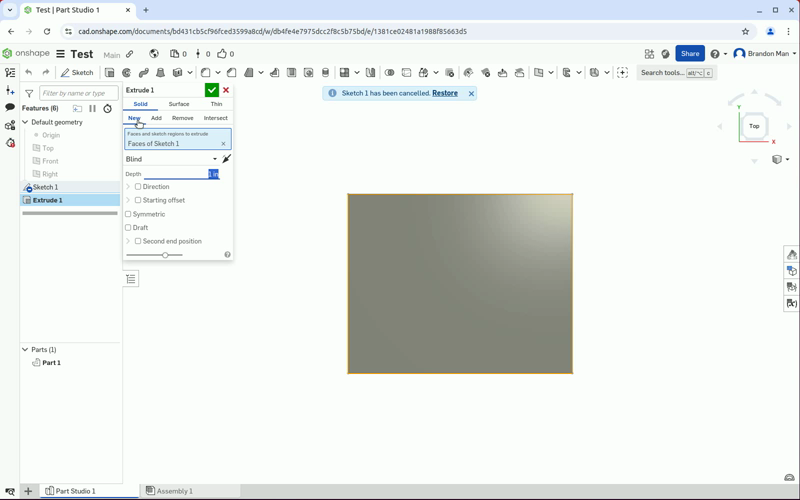
text(6.981)
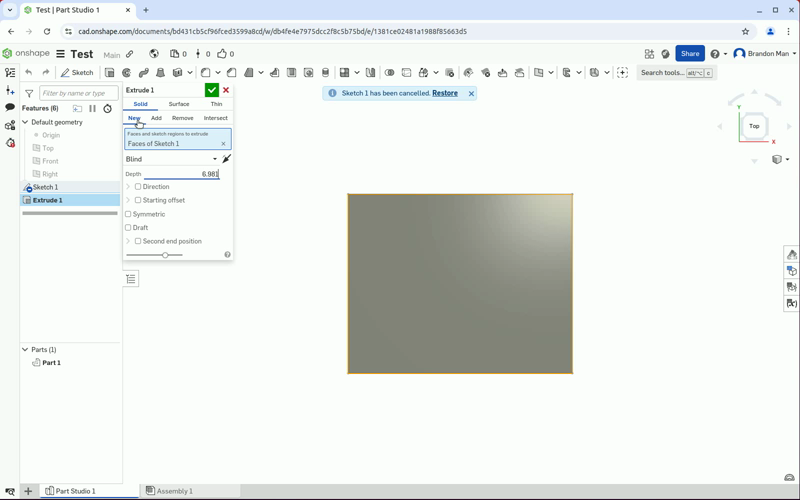
key(enter)
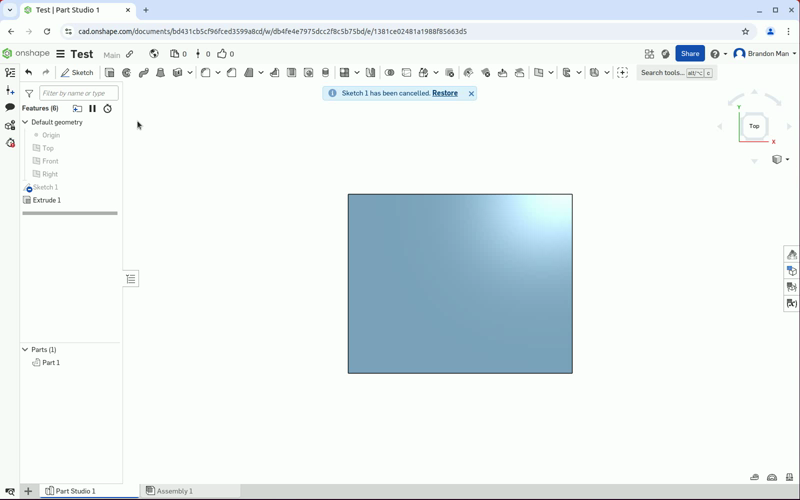
key(shift+h)
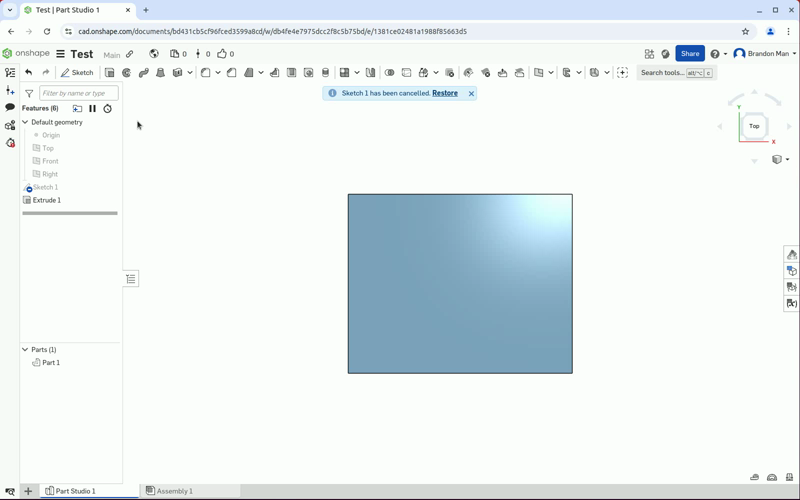
key(shift+h)
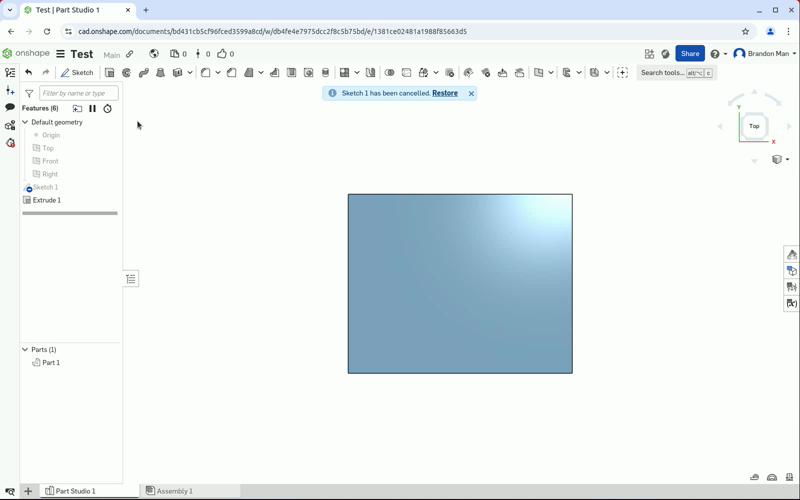
mouse_move(73, 189)
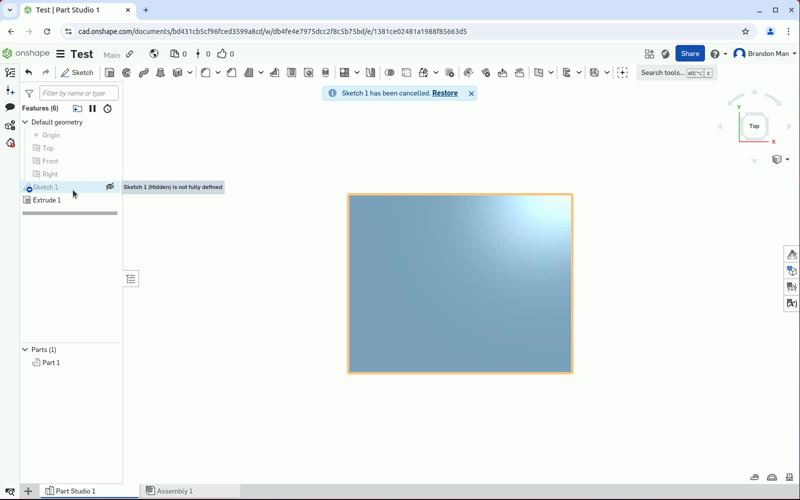
click(73, 189)
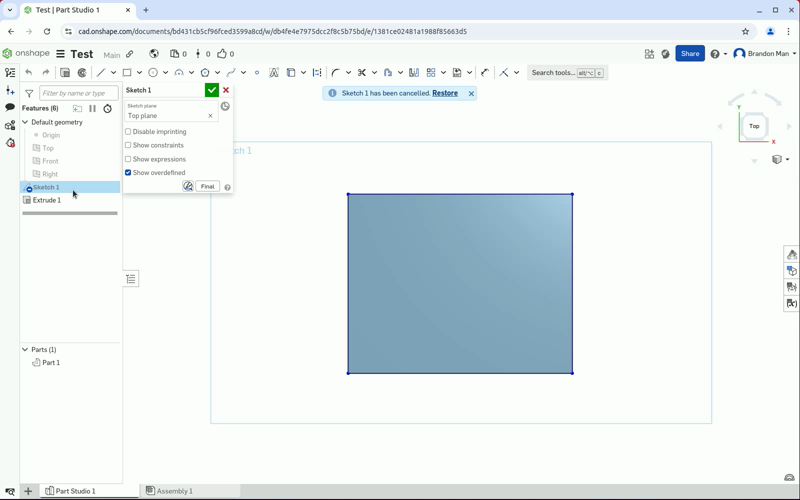
mouse_move(229, 92)
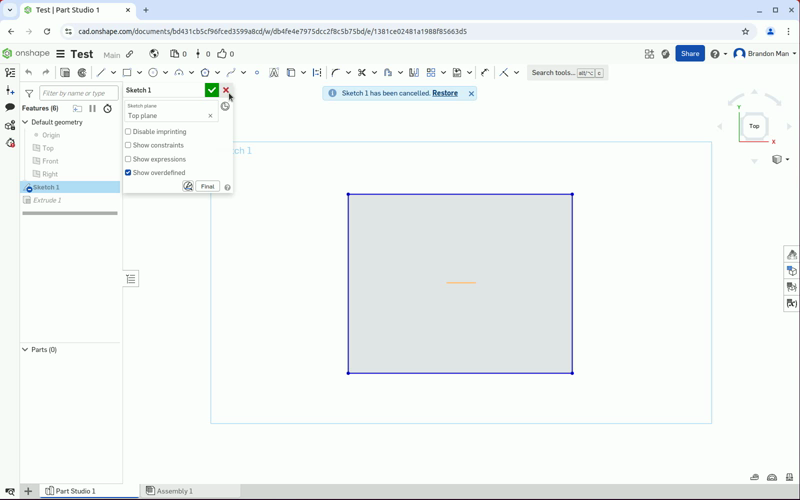
click(229, 92)
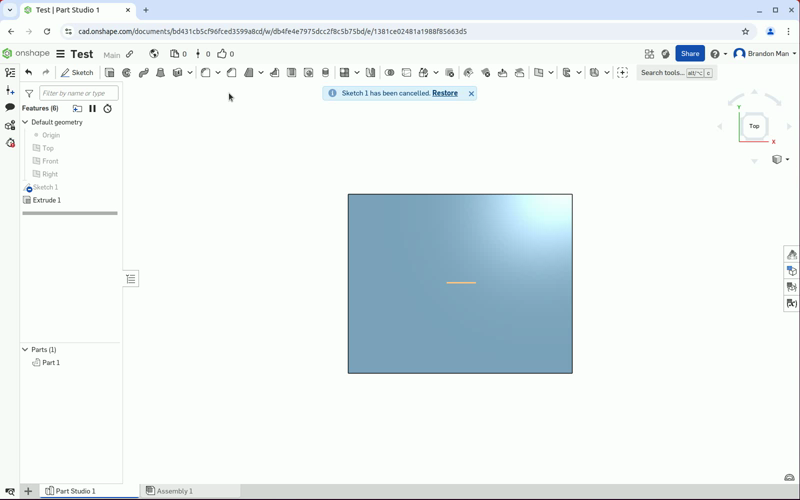
mouse_move(541, 75)
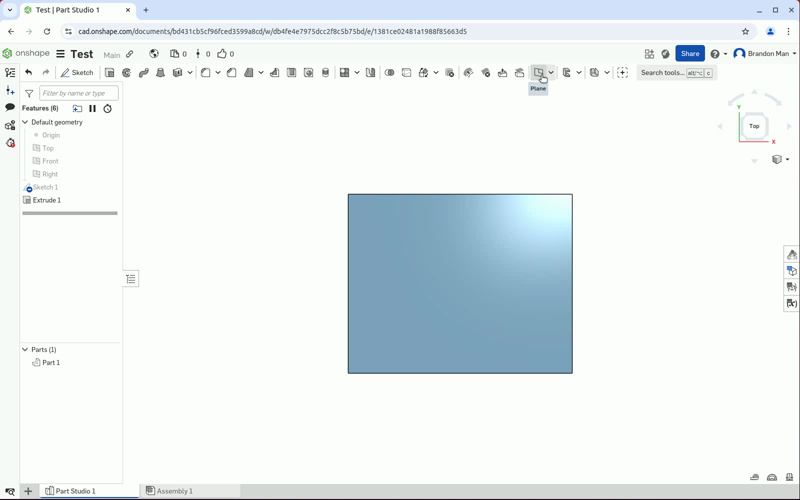
click(541, 75)
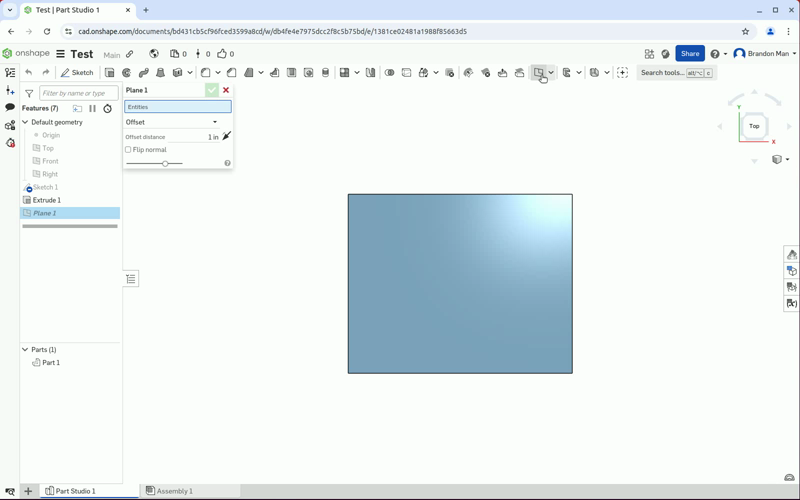
mouse_move(73, 150)
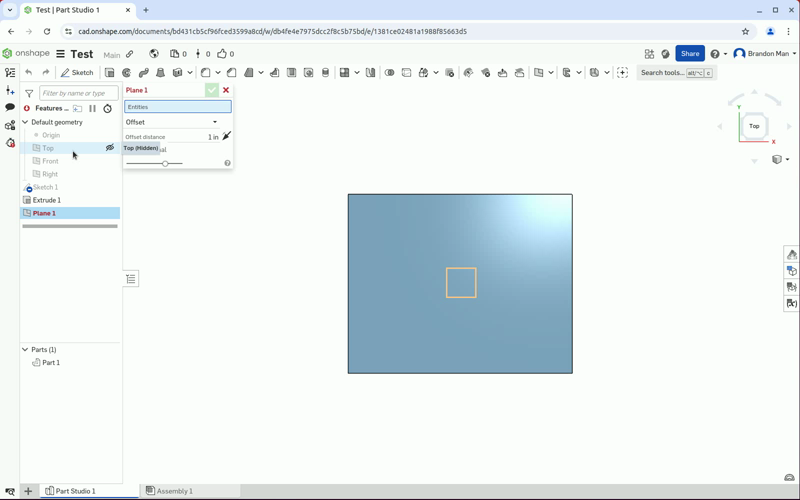
click(73, 150)
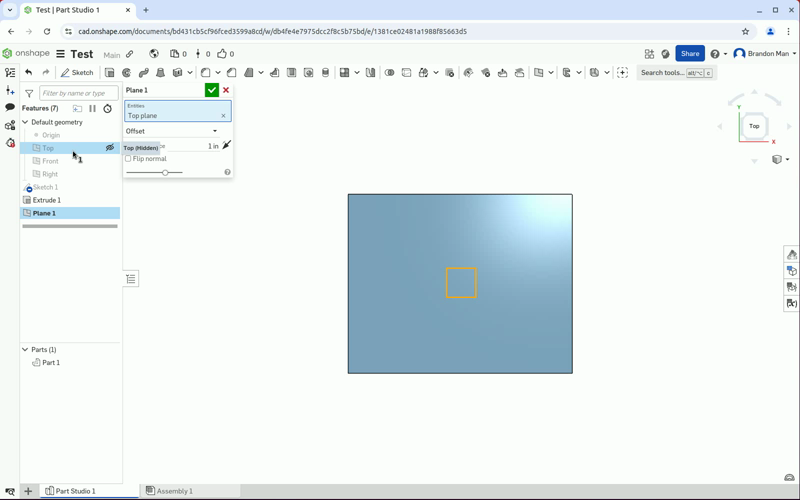
key(tab, 2)
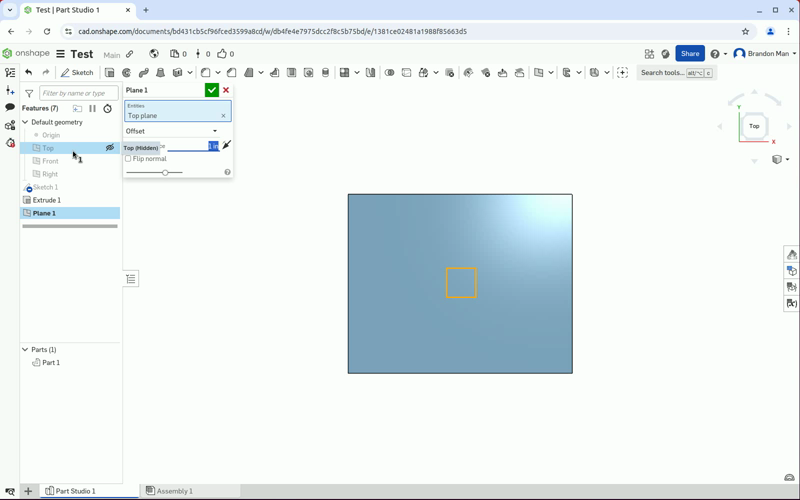
text(6.994)
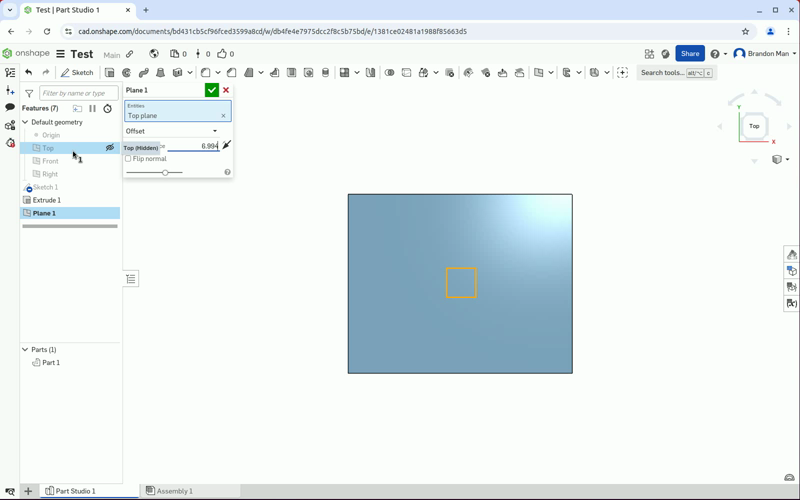
key(enter, 2)
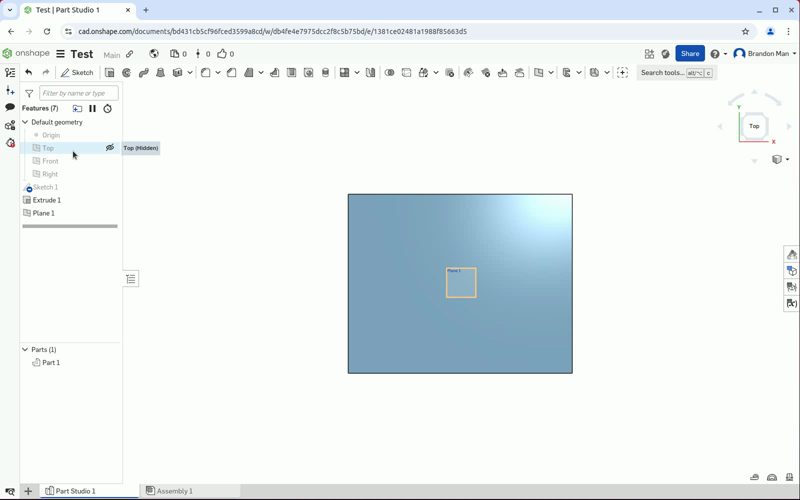
key(shift+s)
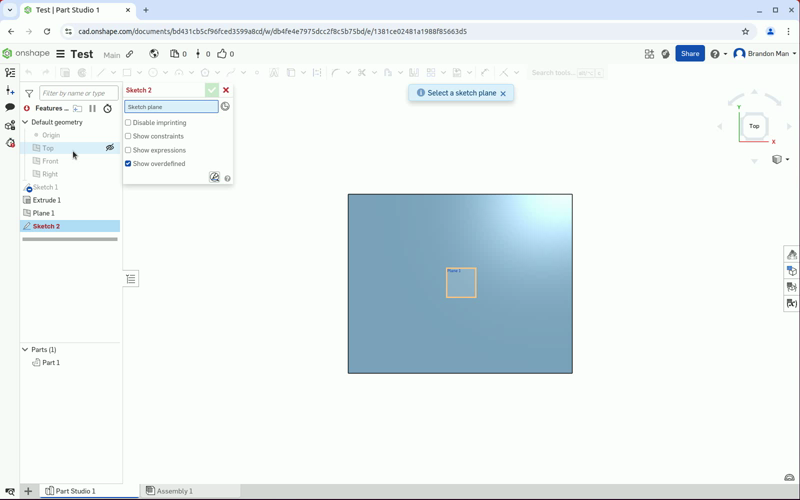
mouse_move(73, 215)
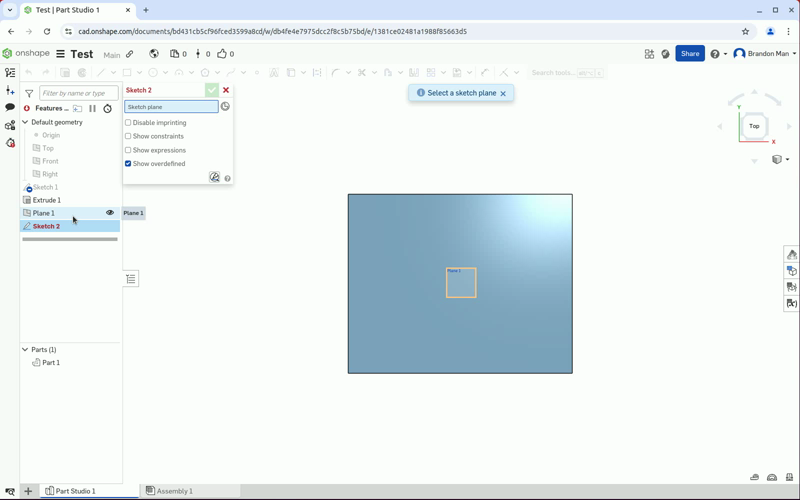
click(73, 215)
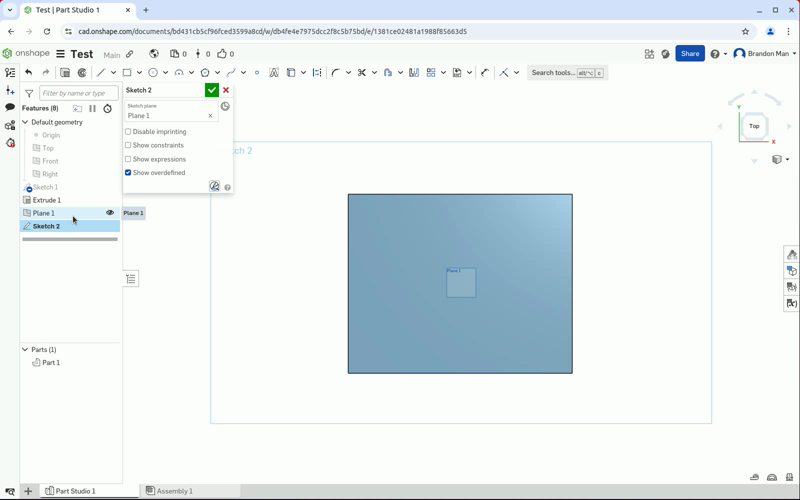
mouse_move(73, 352)
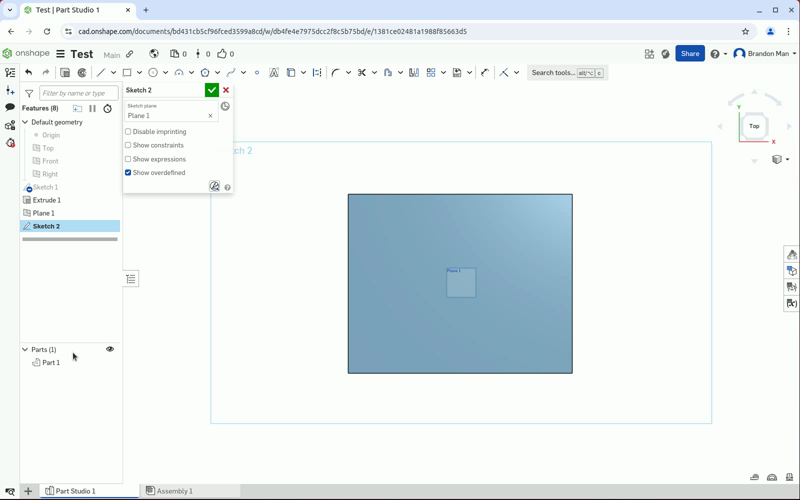
key(y)
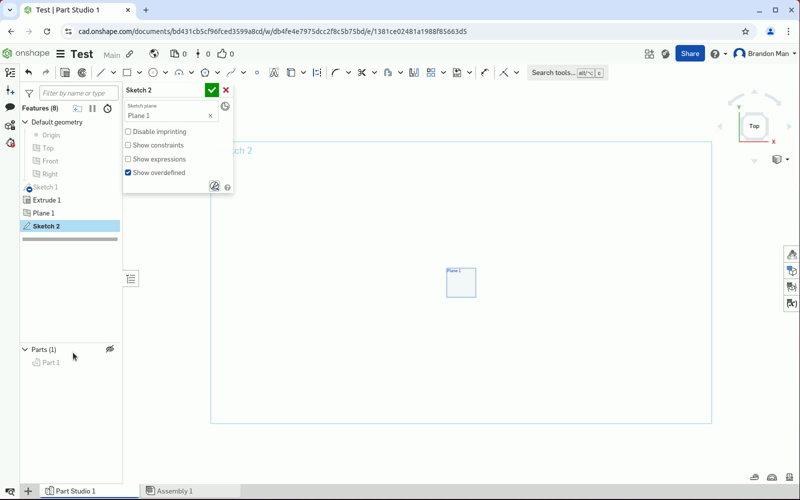
key(l)
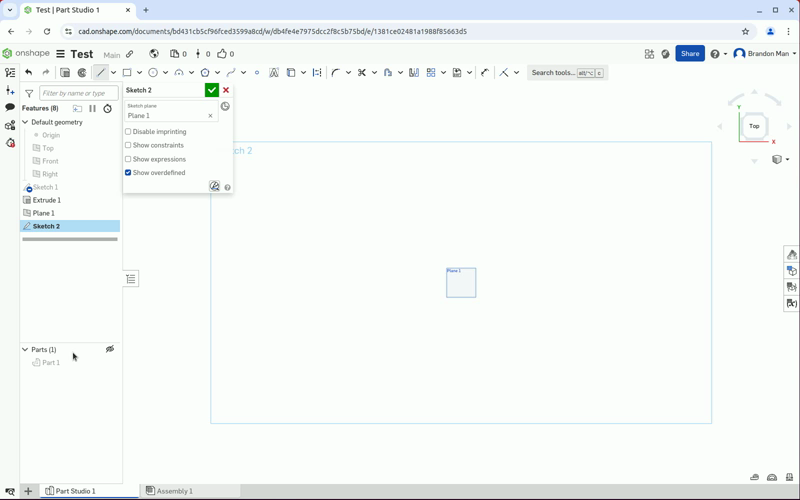
key_down(shift)
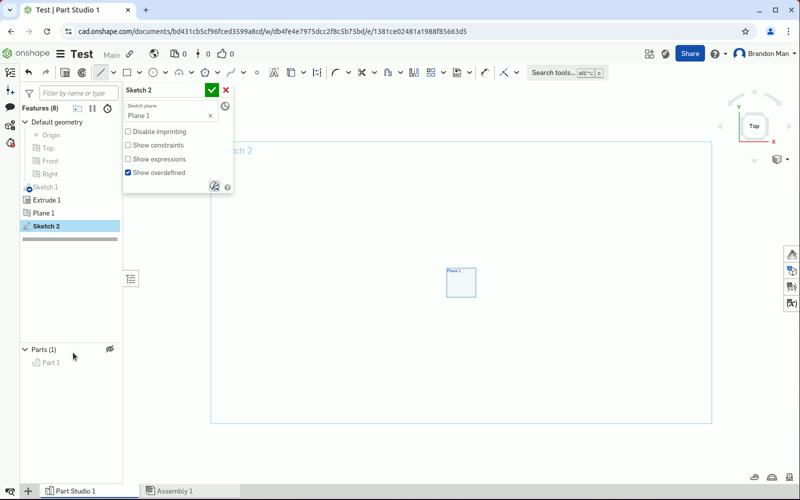
mouse_move(363, 356)
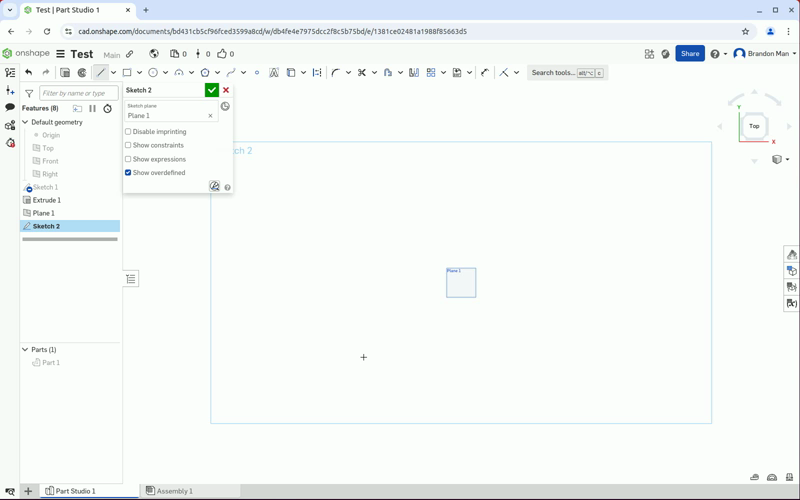
click(363, 356)
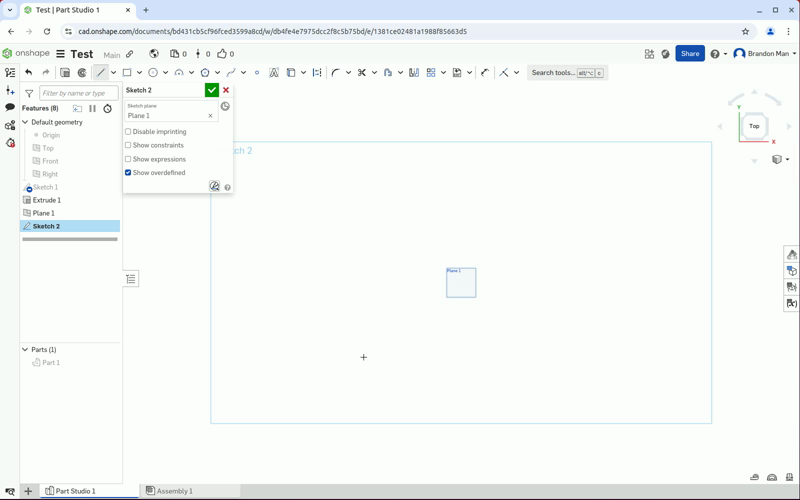
key_up(shift)
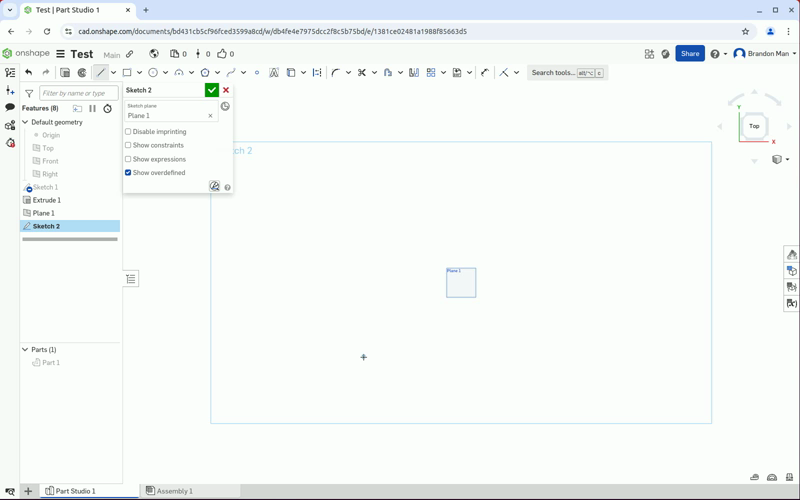
key_down(shift)
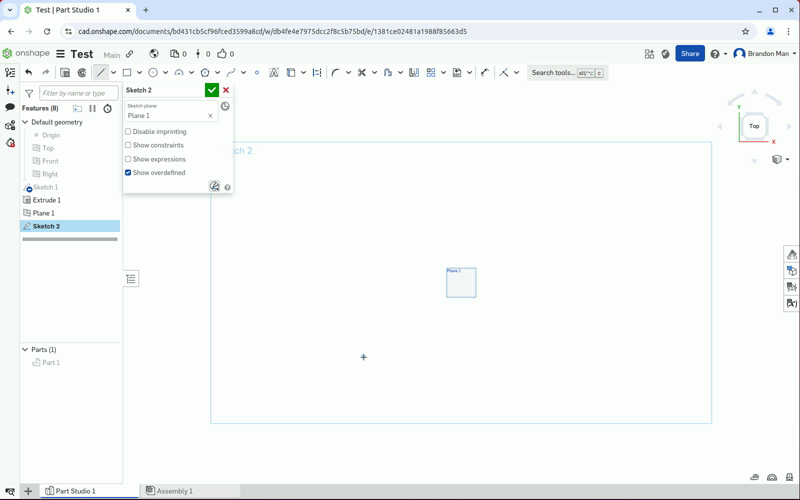
mouse_move(556, 356)
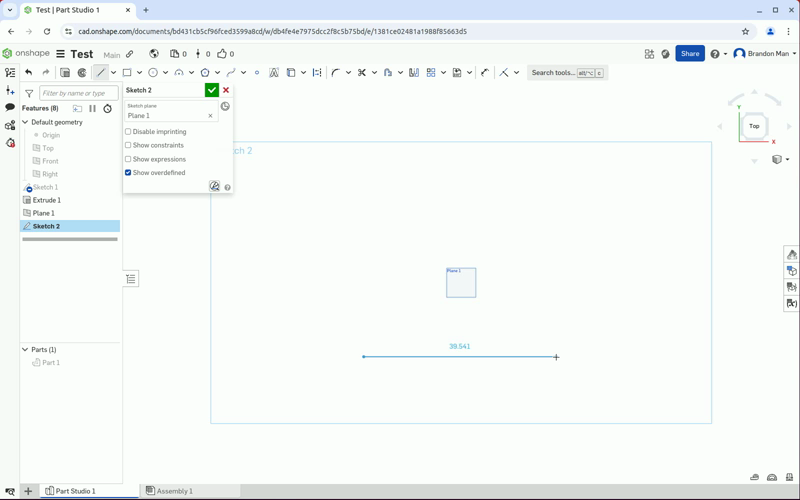
click(556, 356)
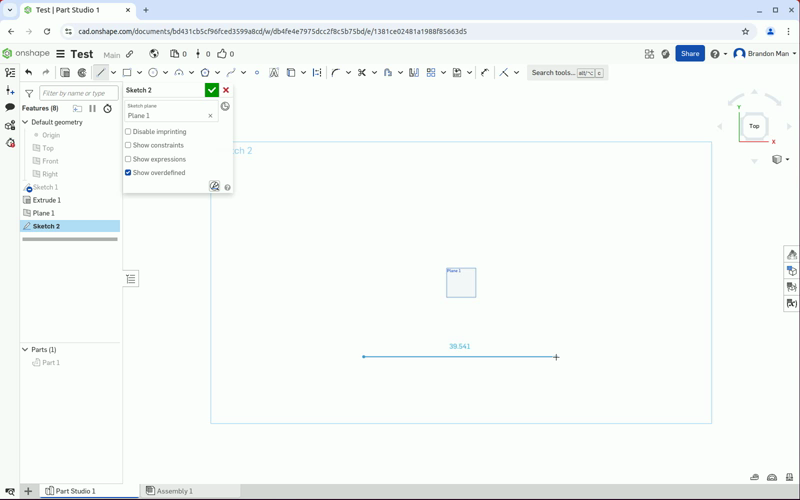
key_up(shift)
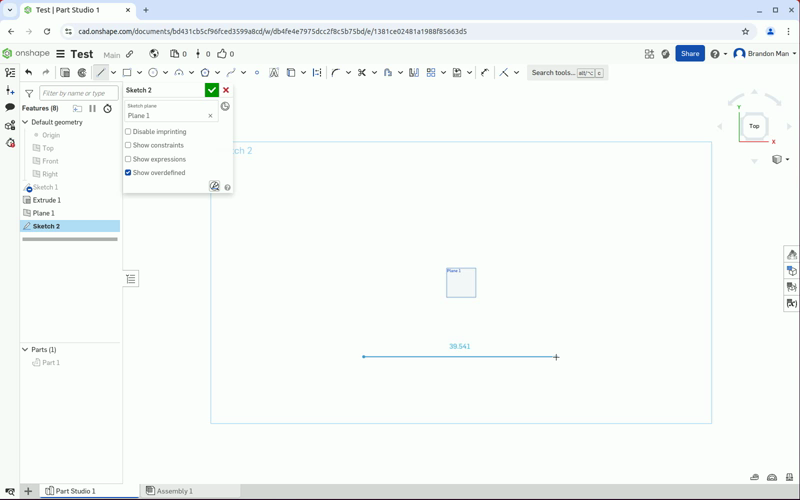
key_down(shift)
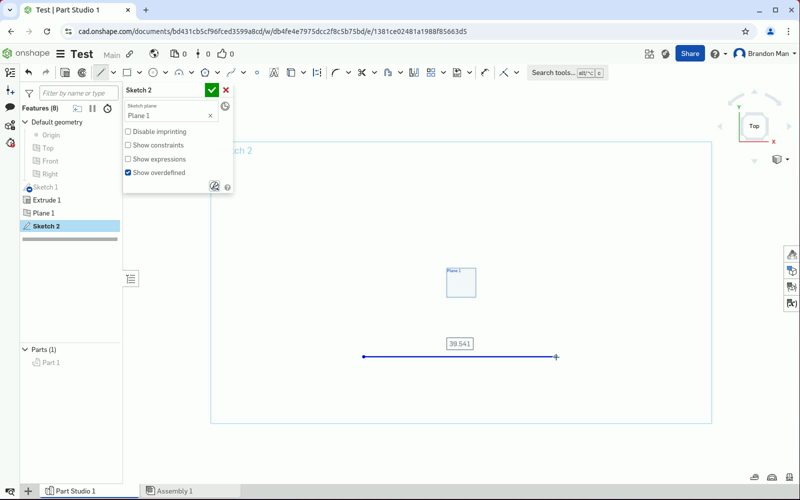
mouse_move(556, 208)
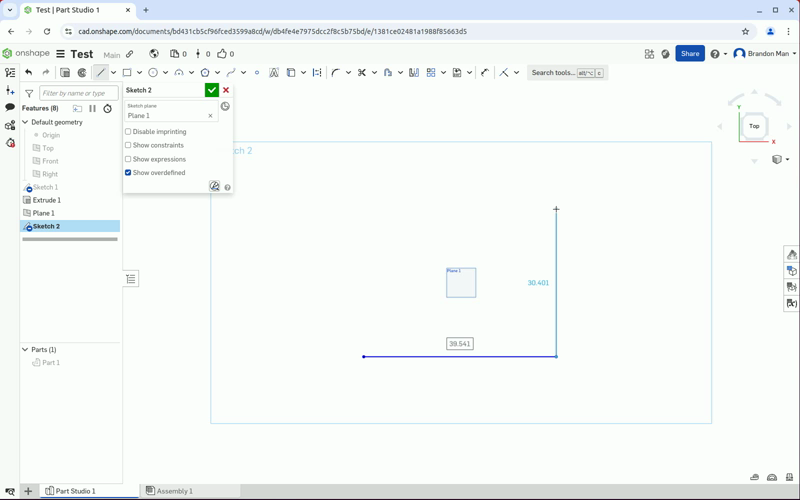
click(556, 208)
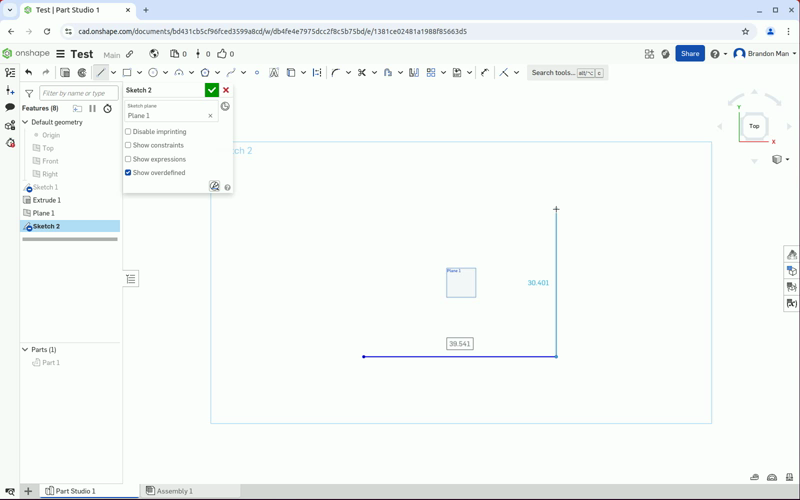
key_up(shift)
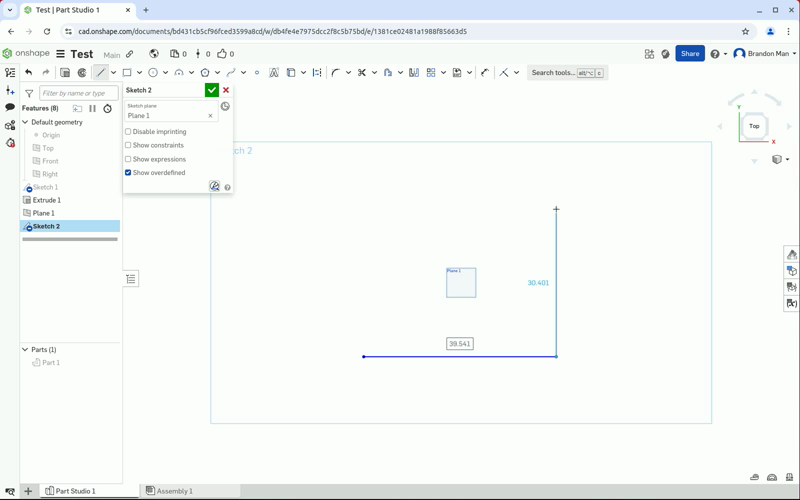
key_down(shift)
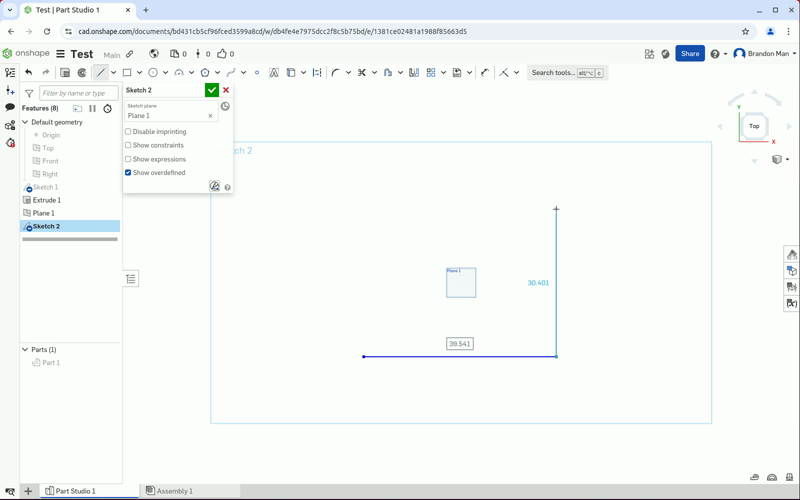
mouse_move(363, 208)
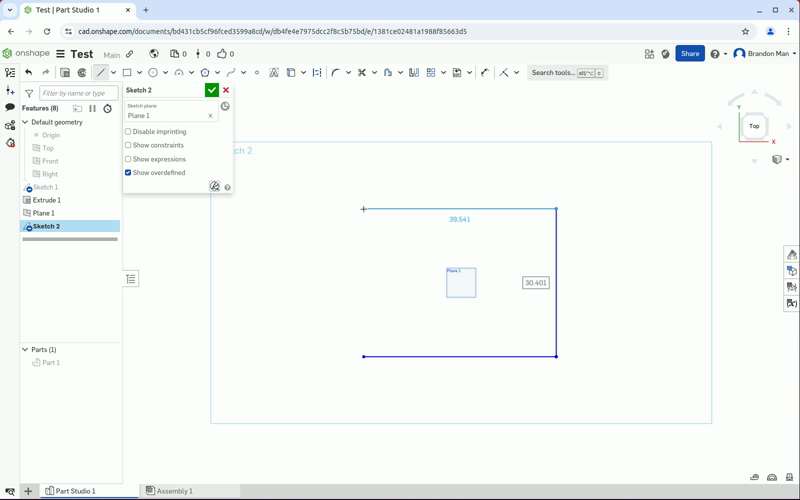
click(363, 208)
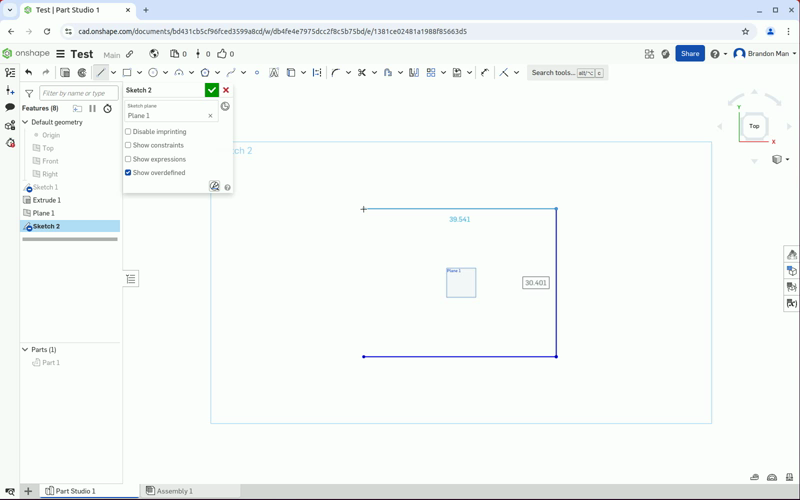
key_up(shift)
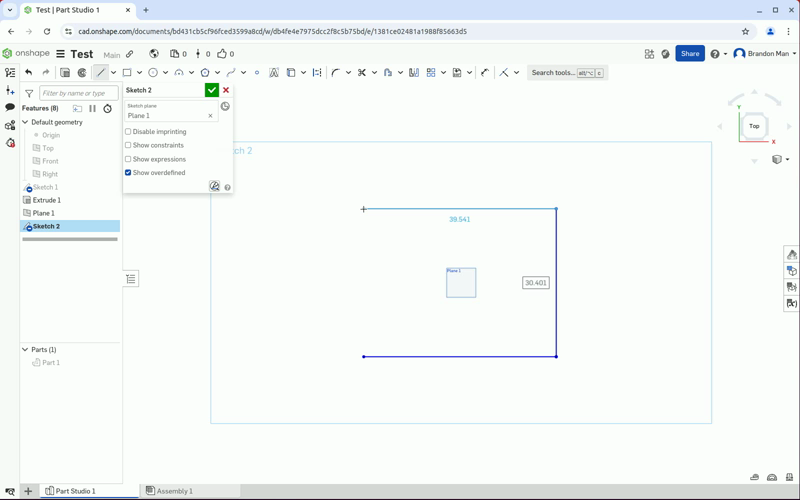
key_down(shift)
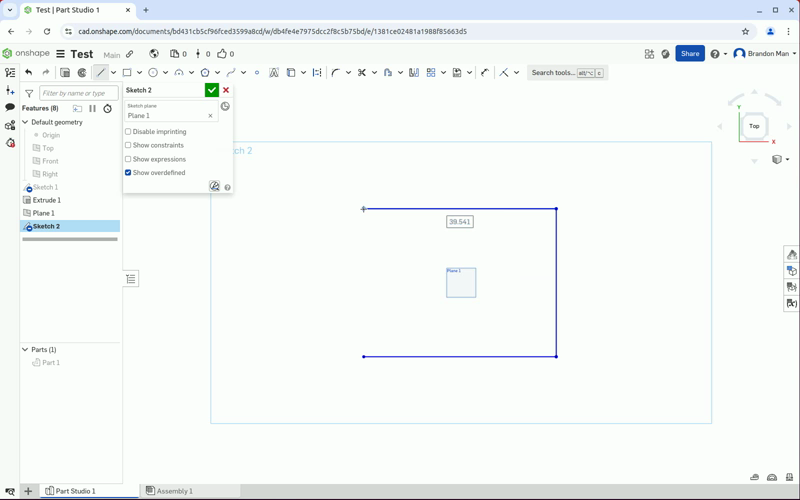
mouse_move(363, 356)
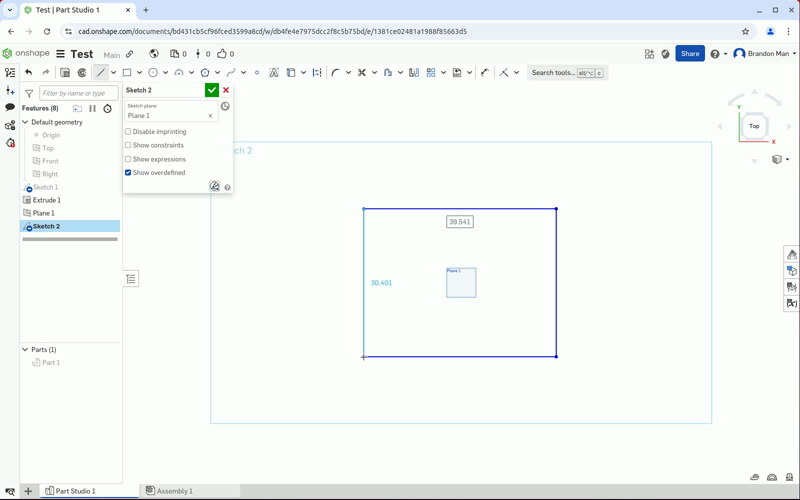
key_up(shift)
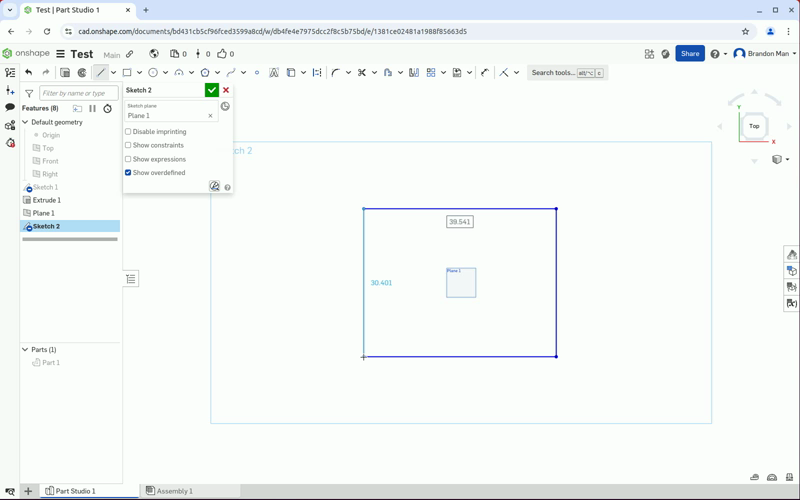
click(363, 356)
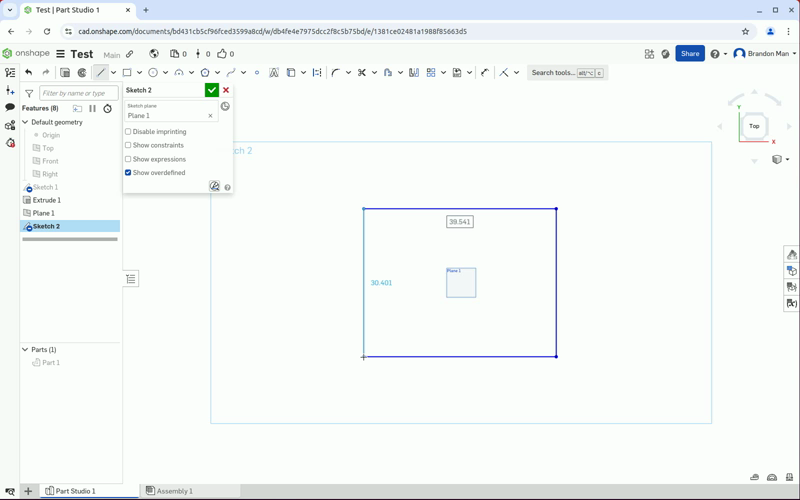
key(esc)
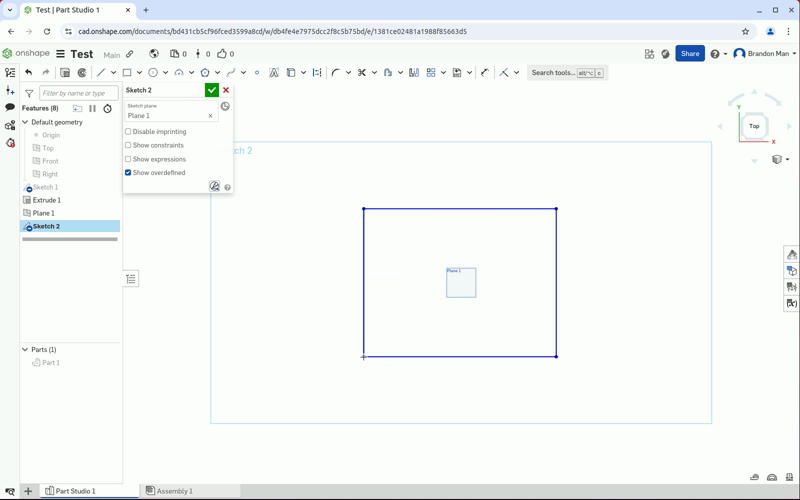
mouse_move(474, 292)
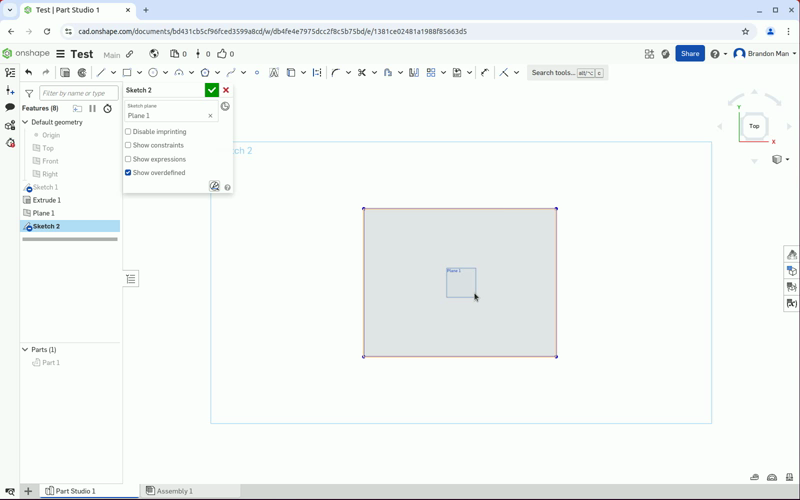
click(474, 292)
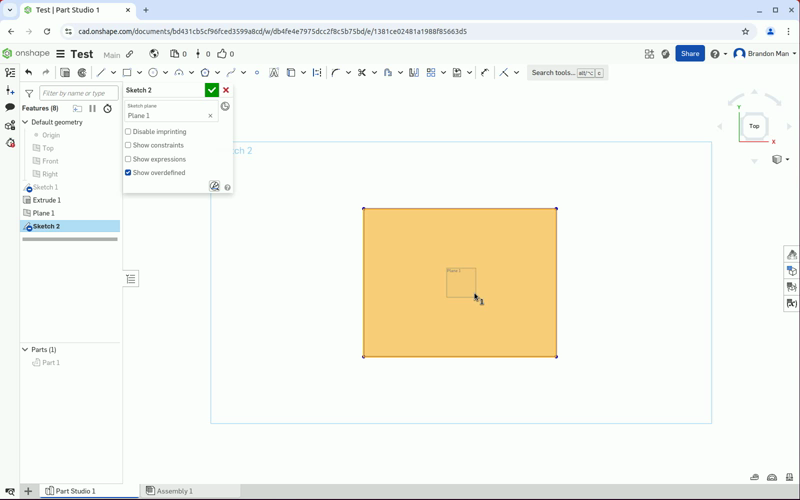
mouse_move(73, 352)
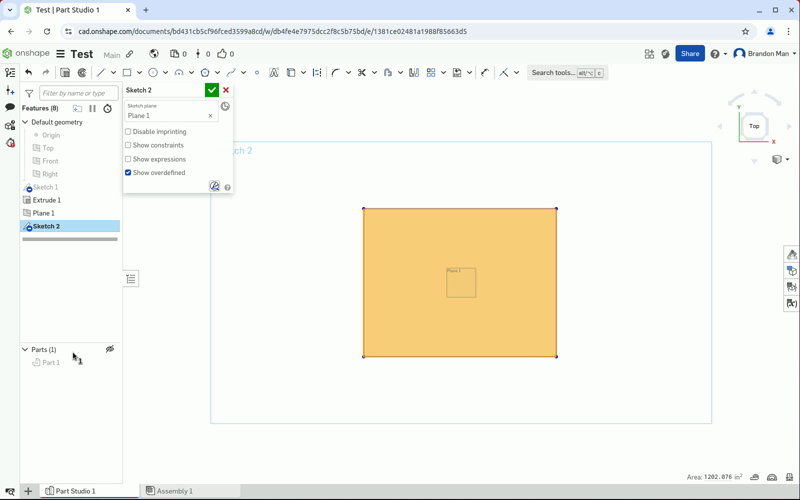
key(shift+y)
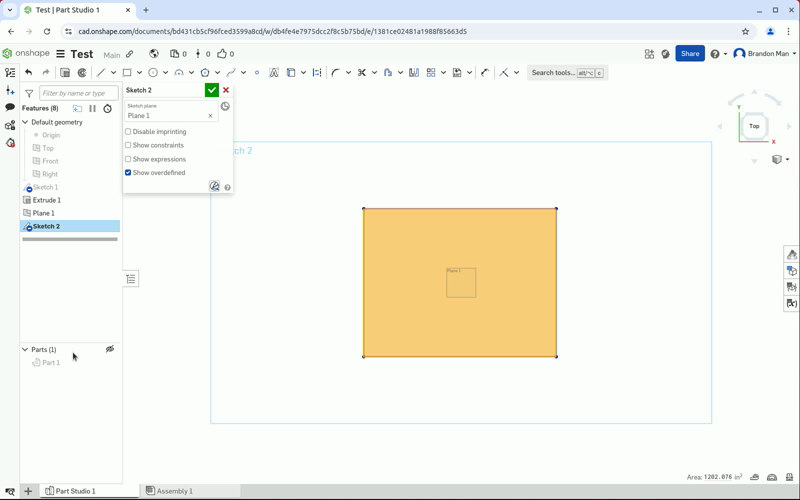
key(shift+e)
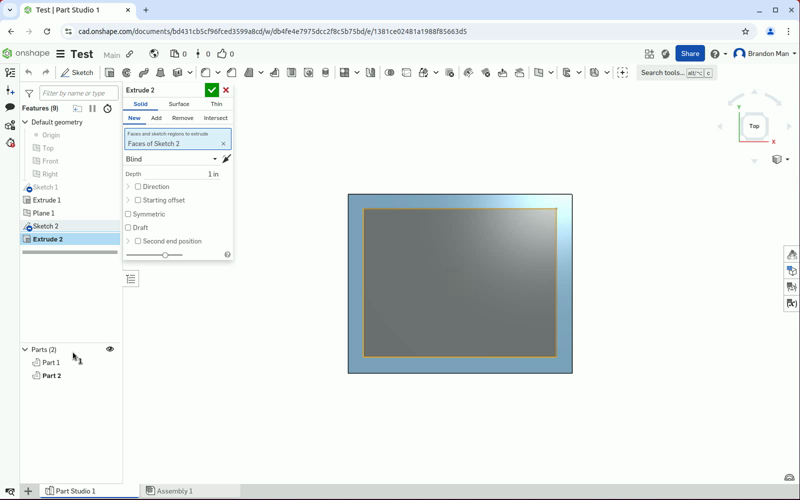
mouse_move(143, 106)
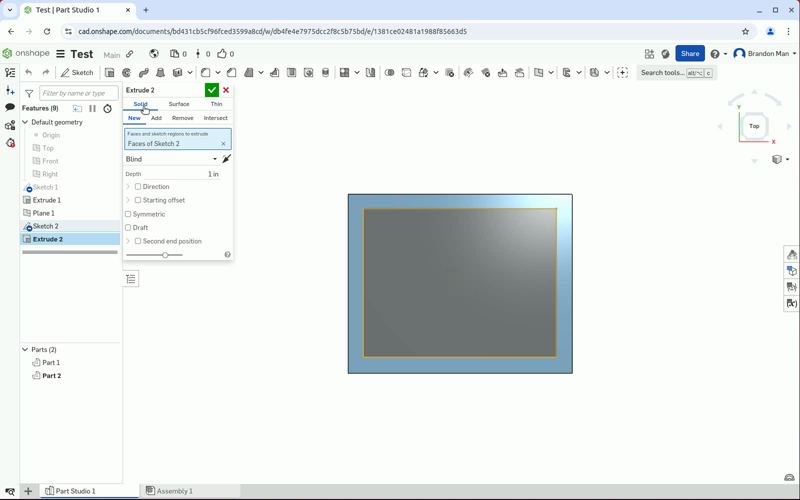
click(143, 106)
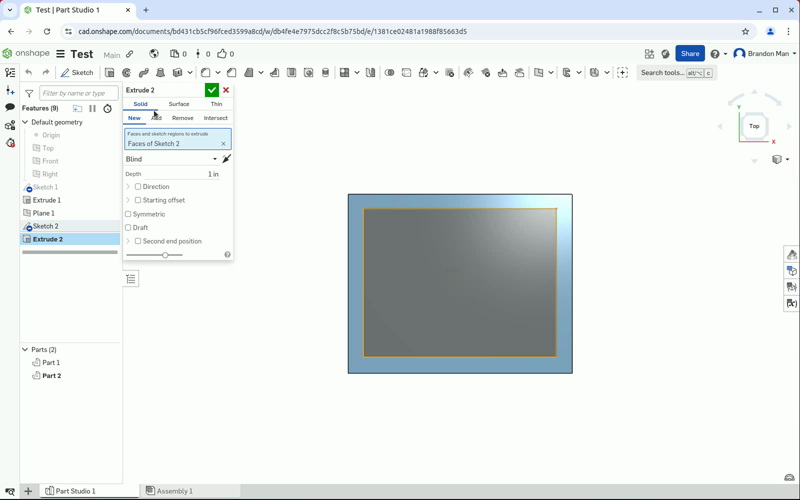
mouse_move(186, 120)
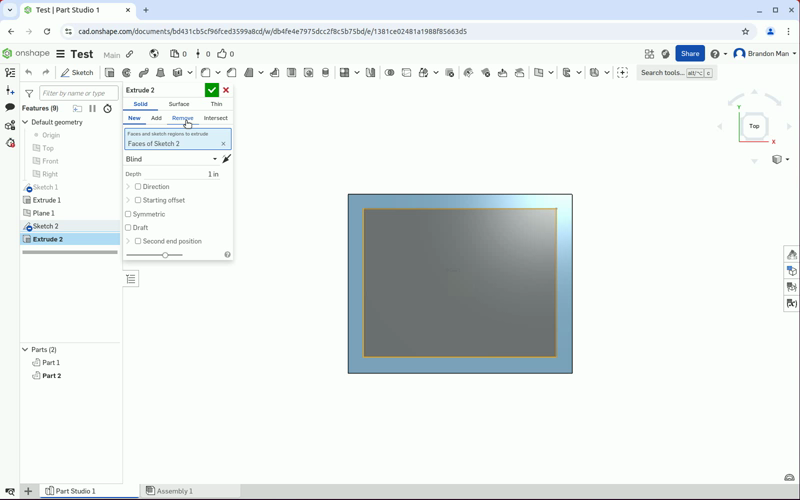
click(186, 120)
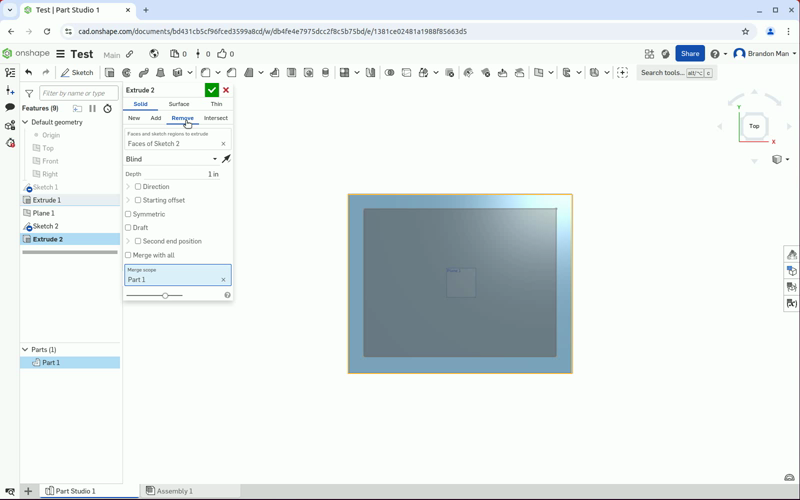
key(tab, 4)
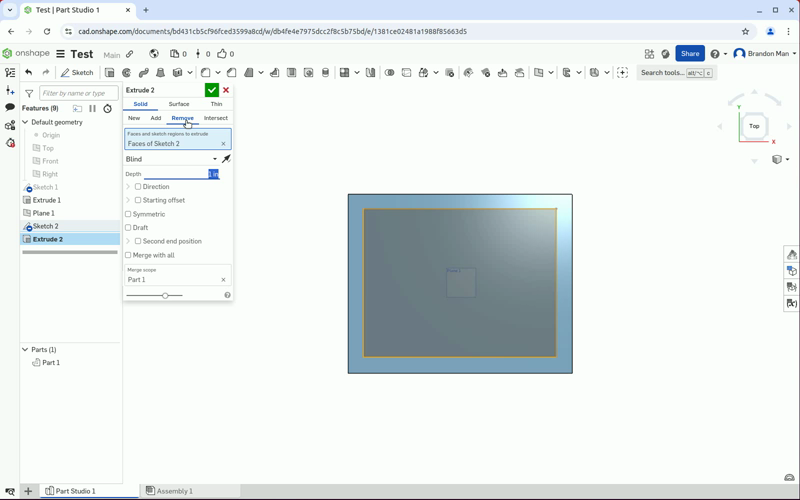
text(5.055)
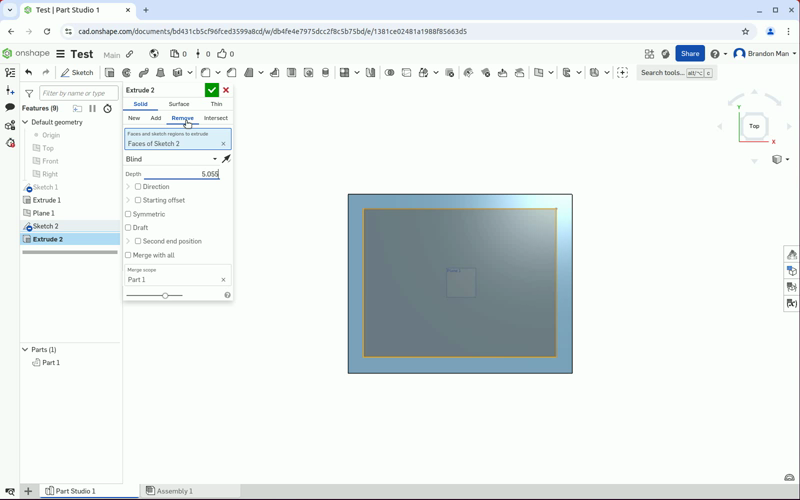
key(tab, 6)
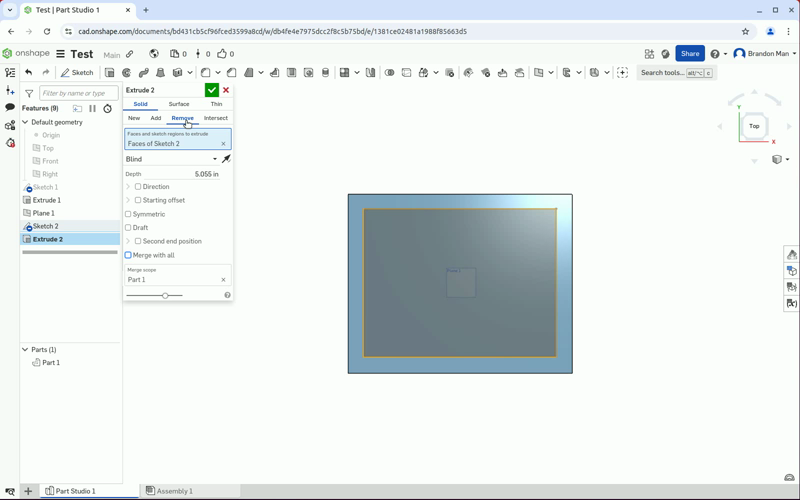
key(space)
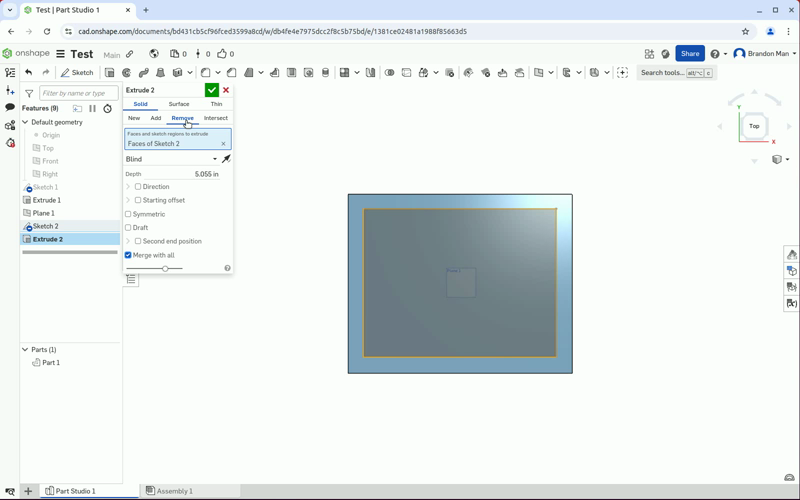
key(enter)
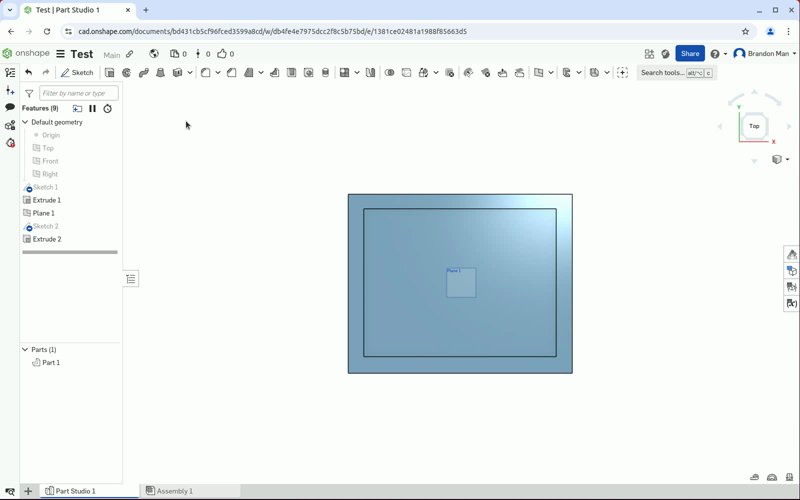
key(shift+h)
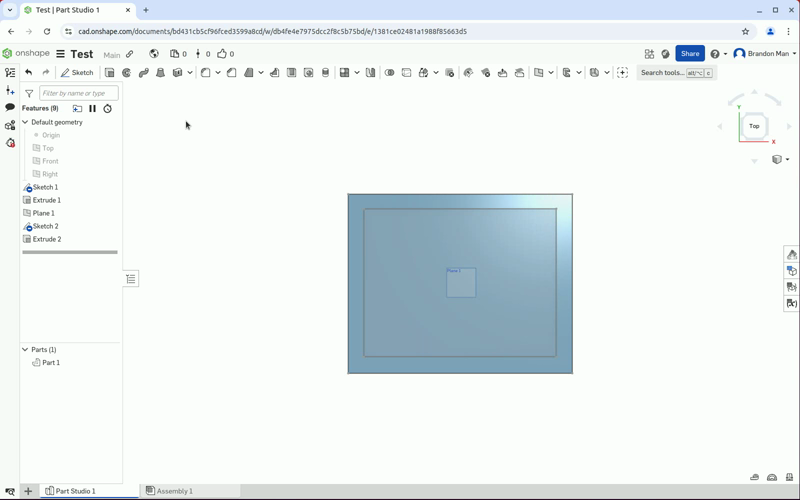
key(shift+h)
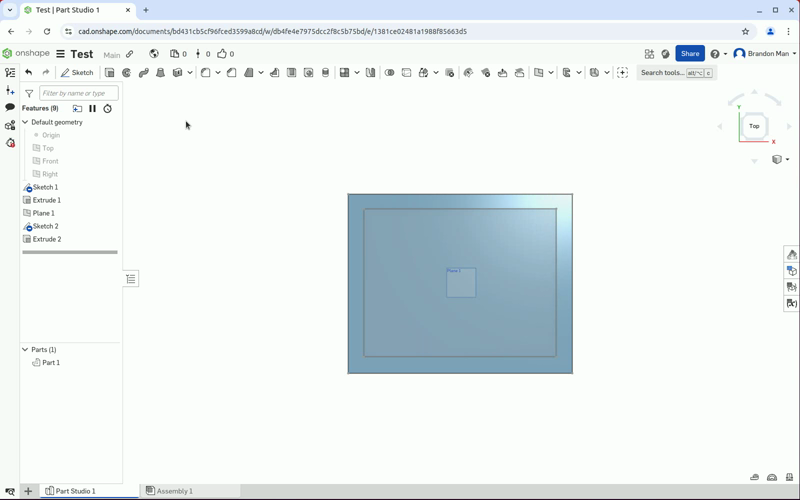
key(shift+7)
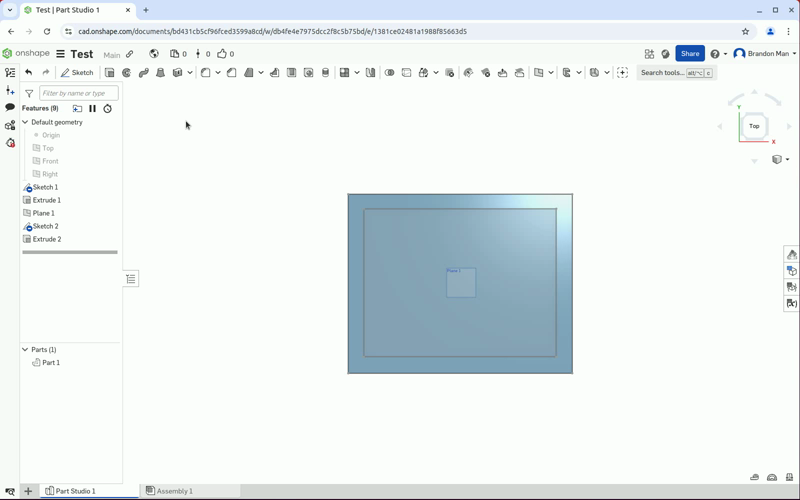
key(up, 3)
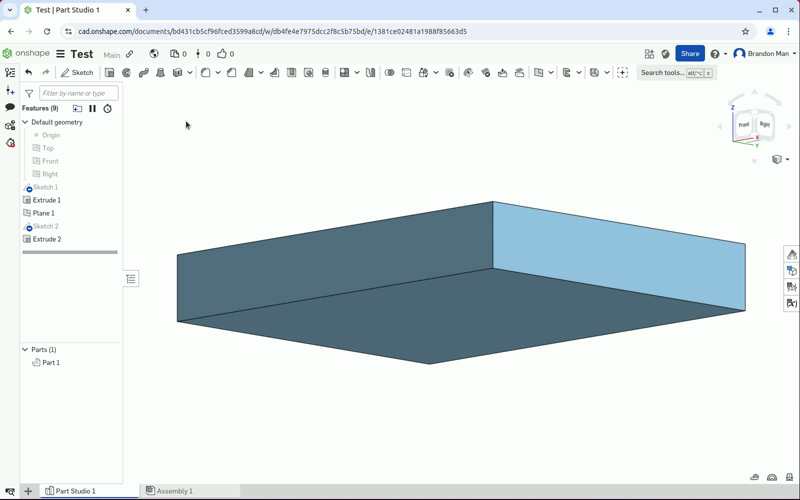
key(left, 3)
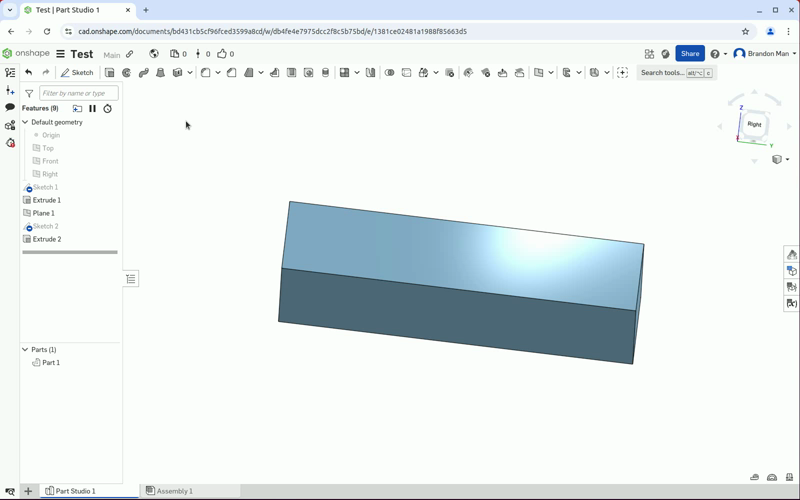
key(right, 3)
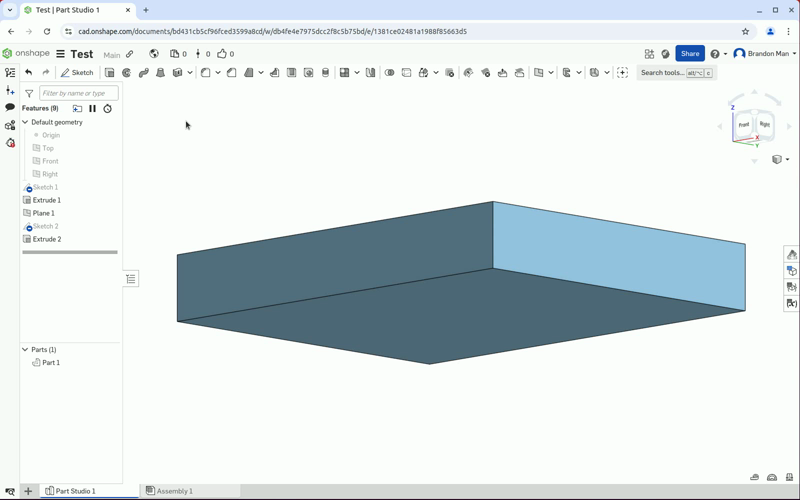
key(down, 3)
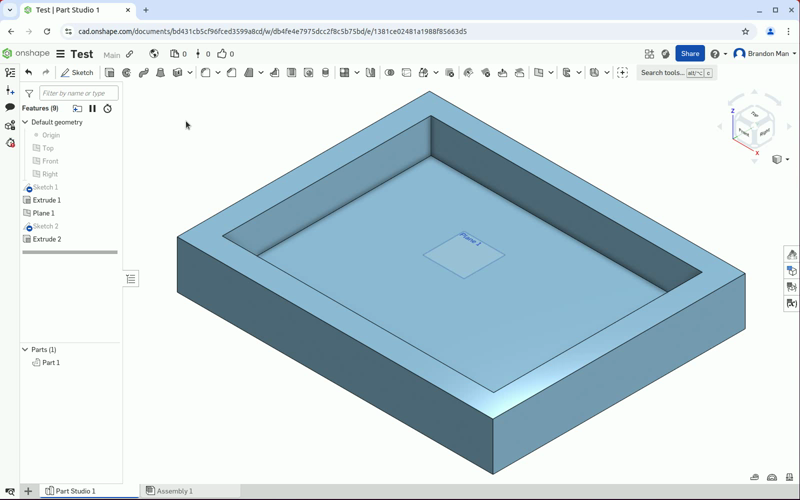
mouse_move(73, 189)
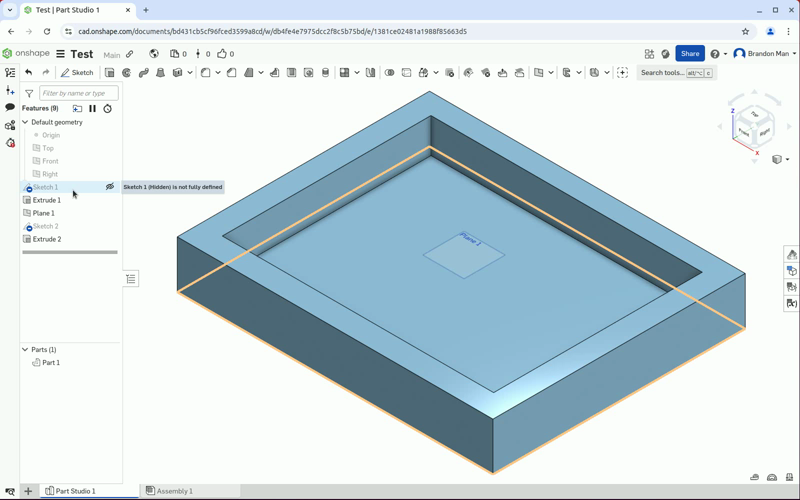
click(73, 189)